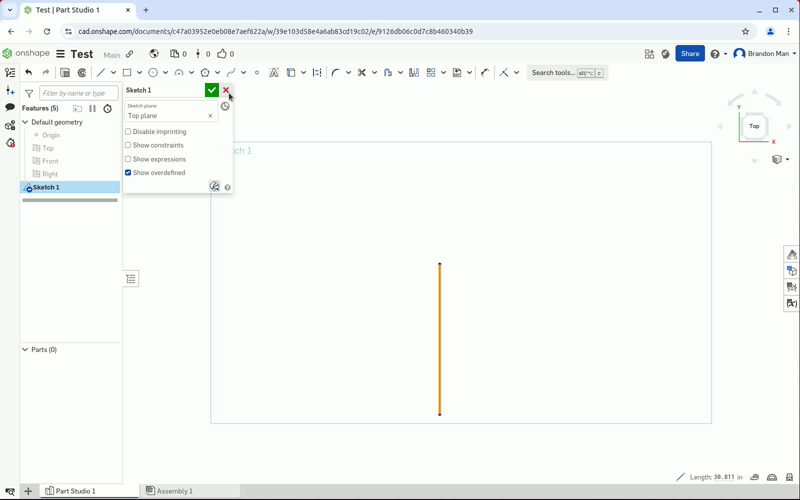
key(shift+h)
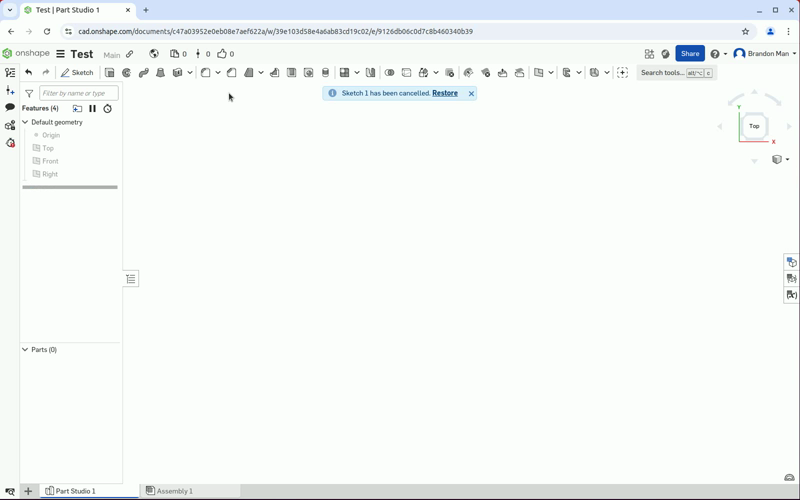
mouse_move(73, 352)
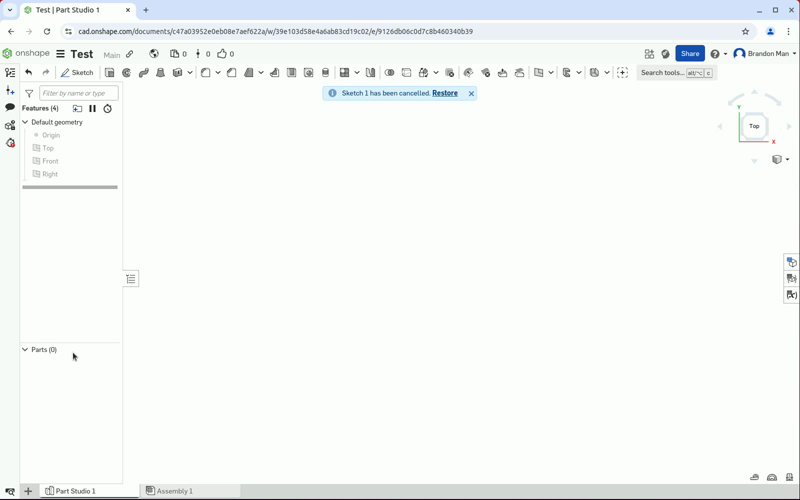
key(y)
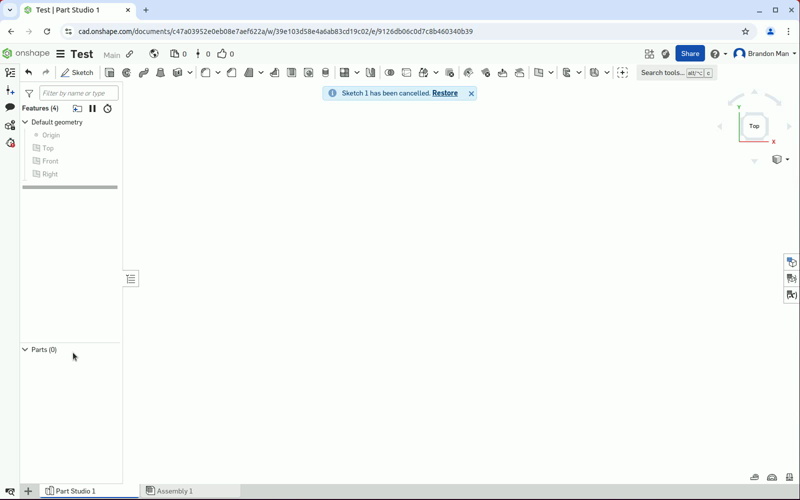
key(shift+p)
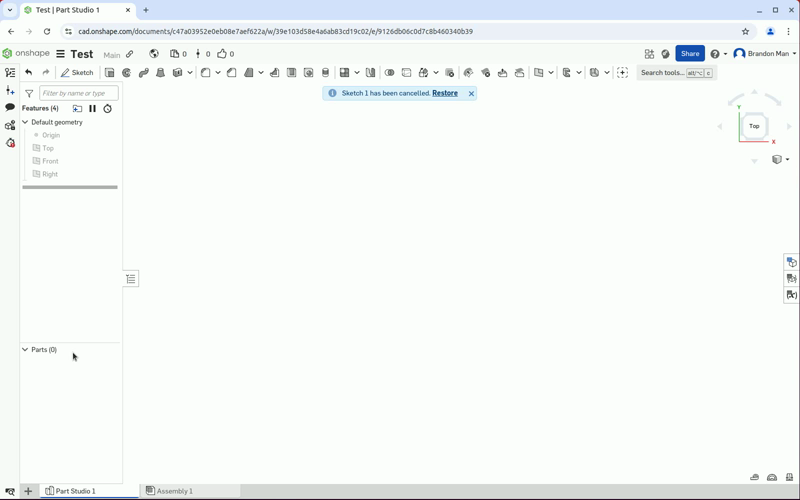
key(space)
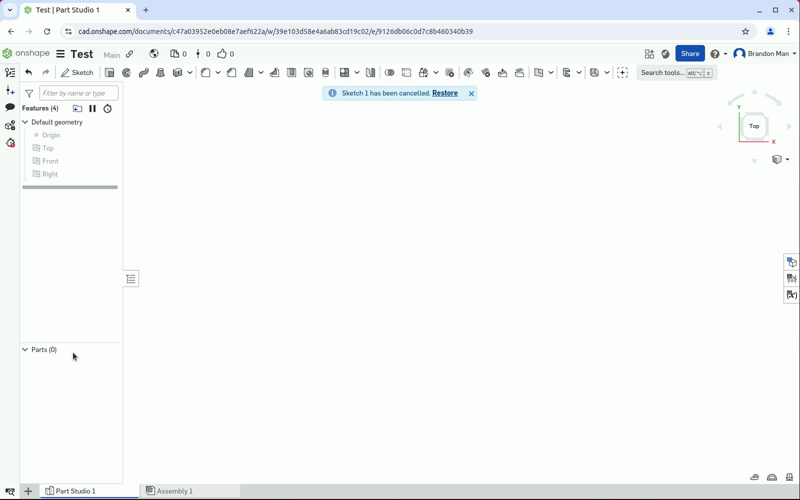
key_down(shift)
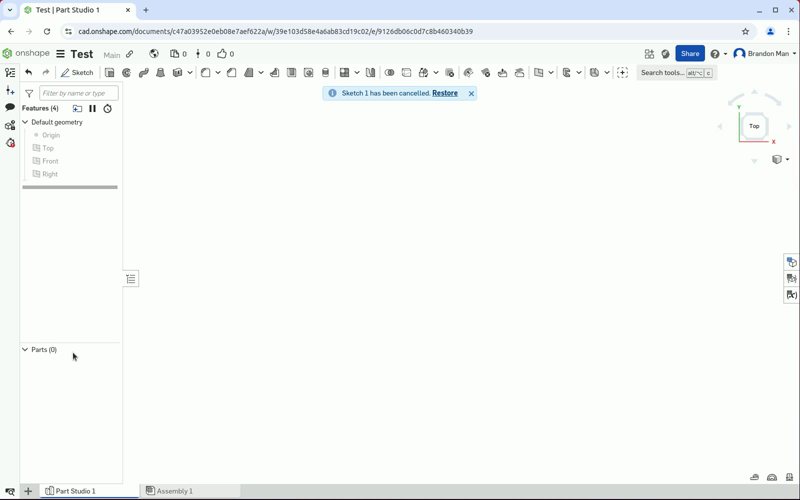
key(up)
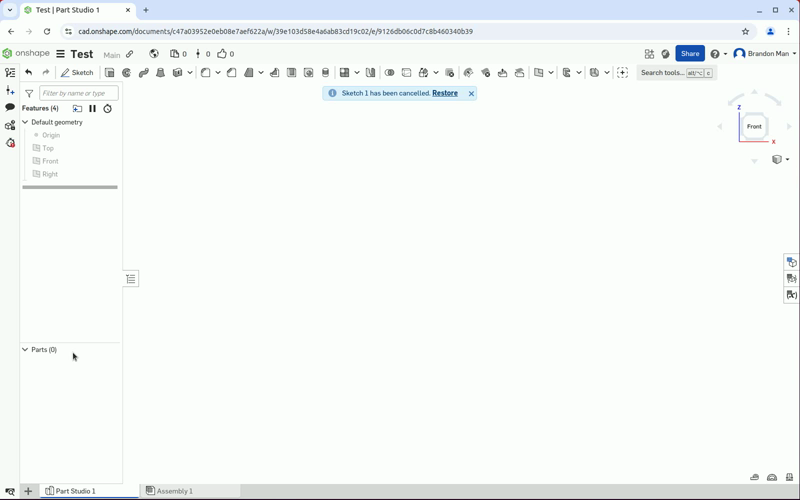
key_up(shift)
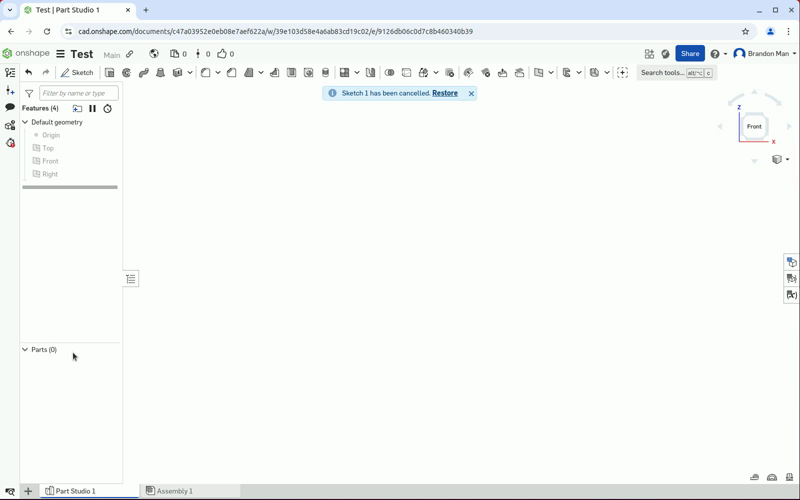
mouse_move(73, 352)
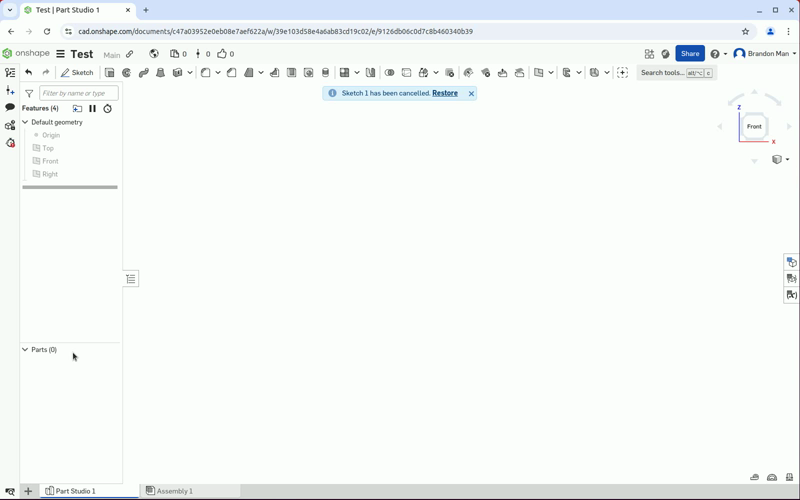
key(shift+y)
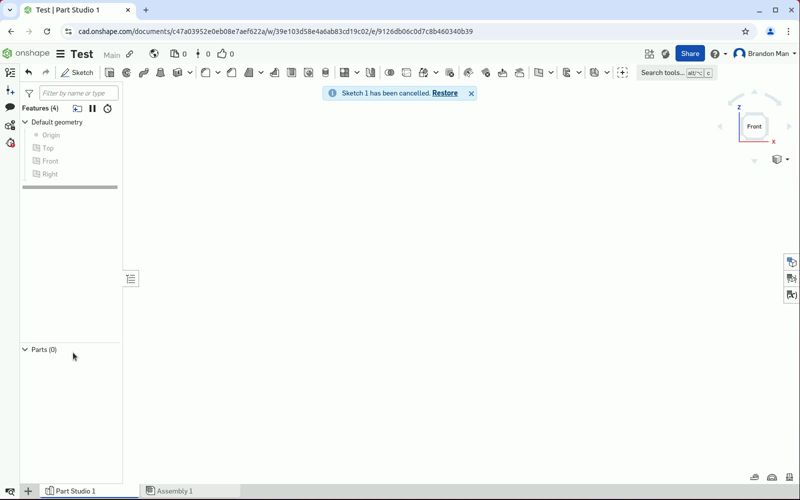
key(shift+s)
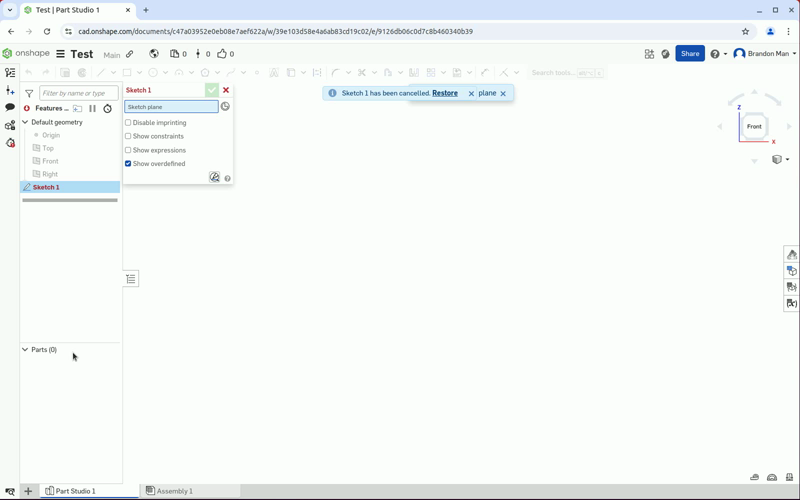
mouse_move(73, 163)
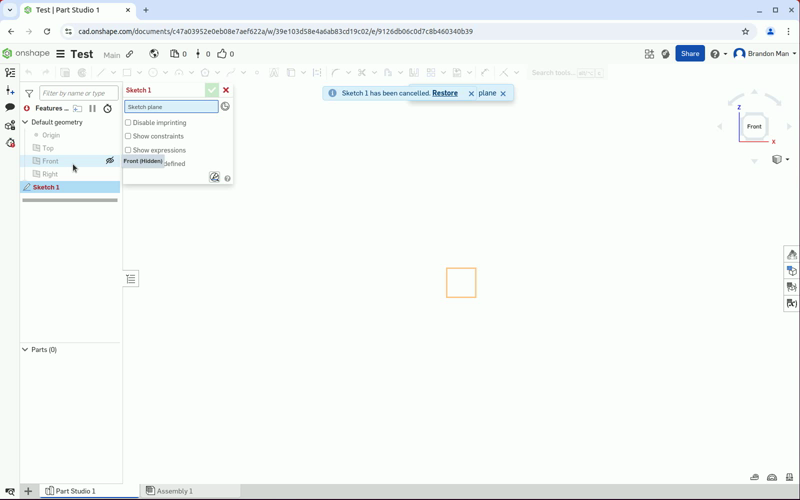
click(73, 163)
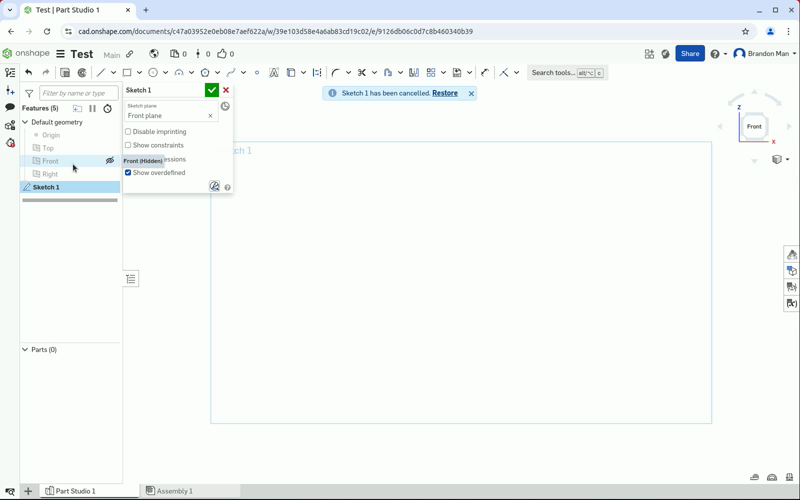
mouse_move(73, 352)
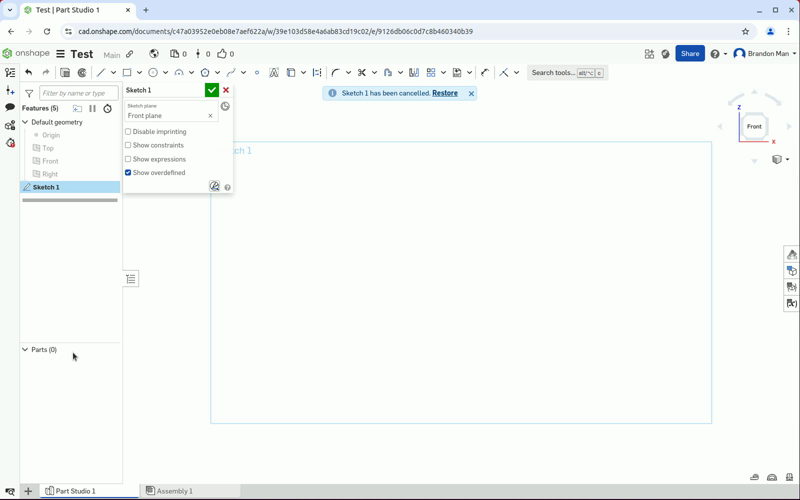
key(y)
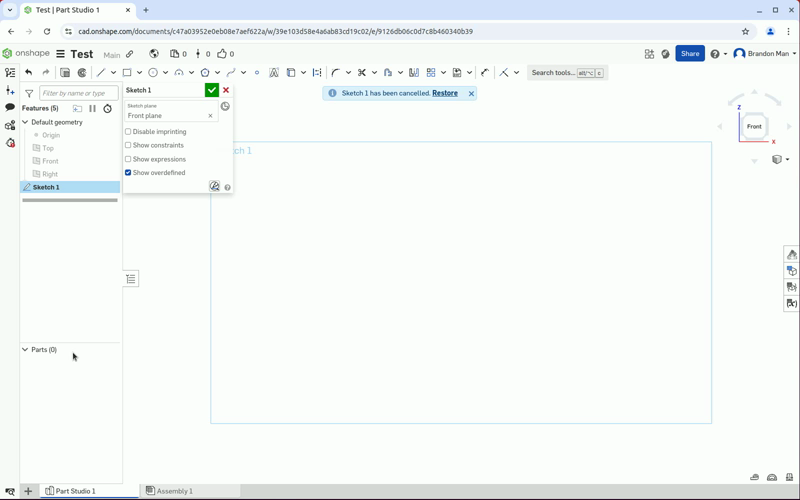
key(l)
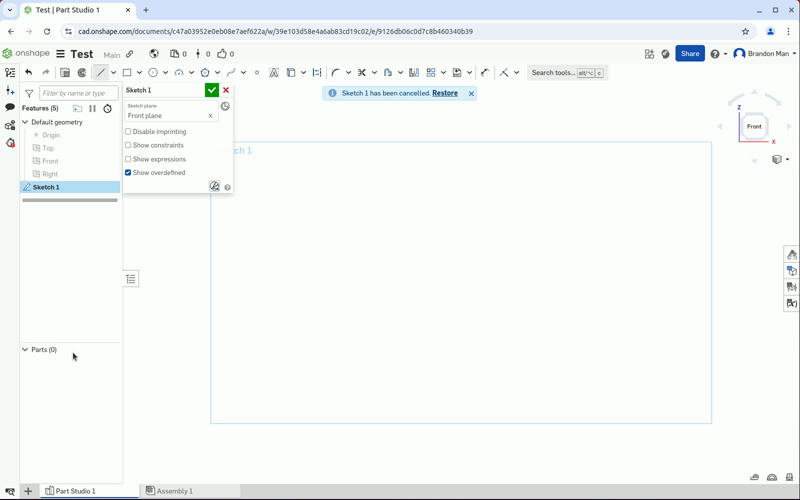
key_down(shift)
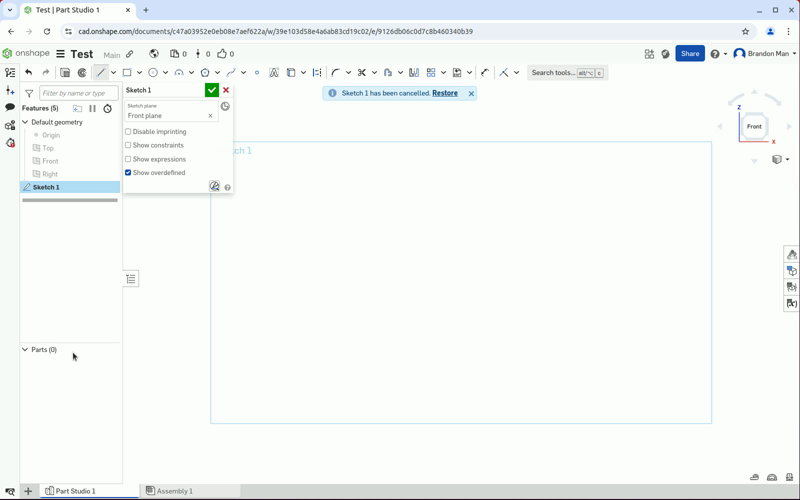
mouse_move(444, 297)
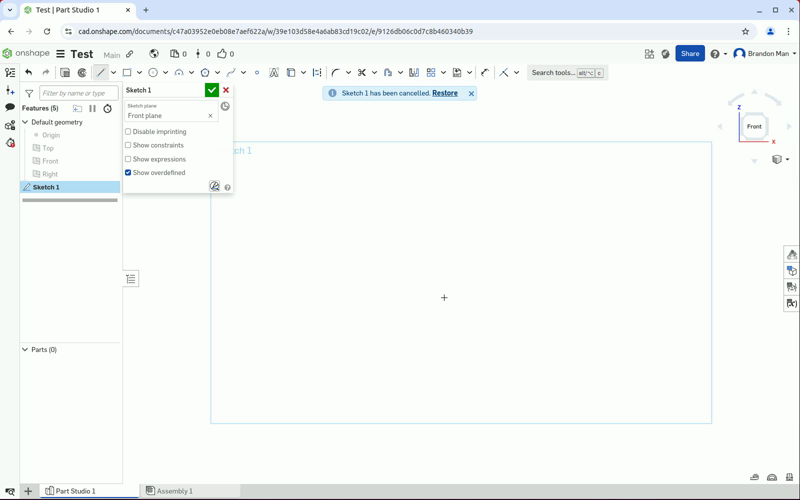
click(444, 297)
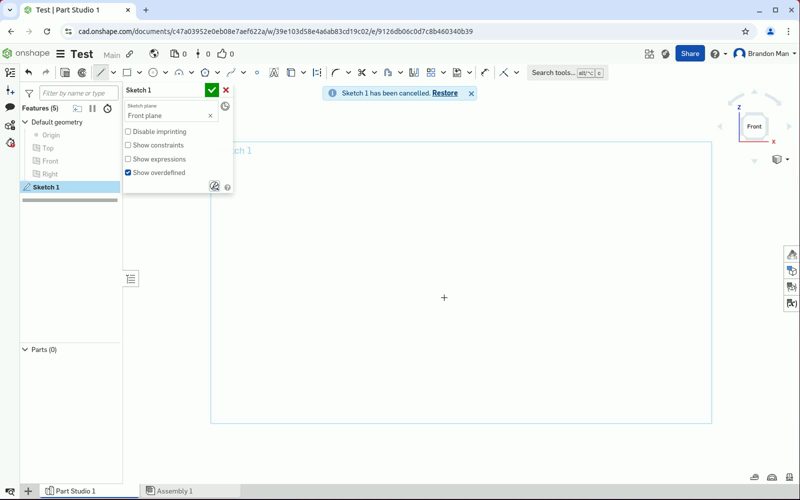
key_up(shift)
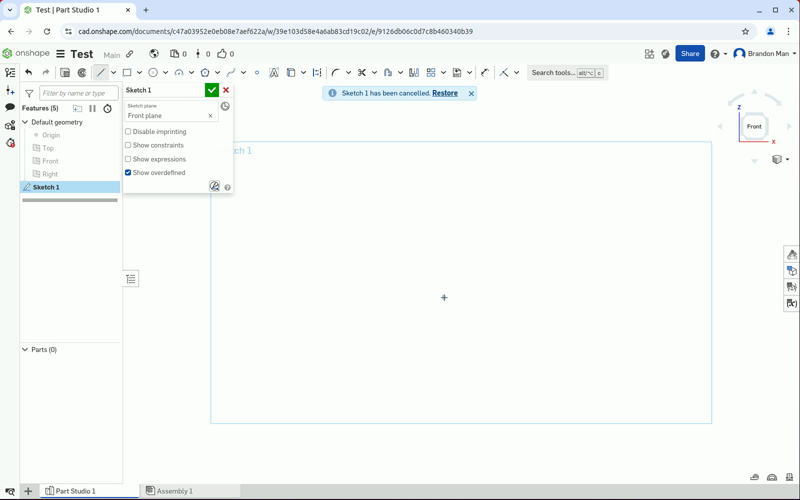
key_down(shift)
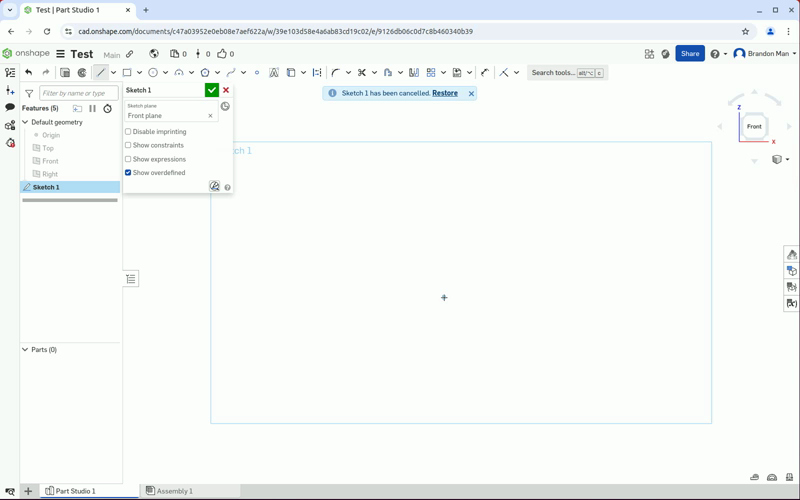
mouse_move(474, 297)
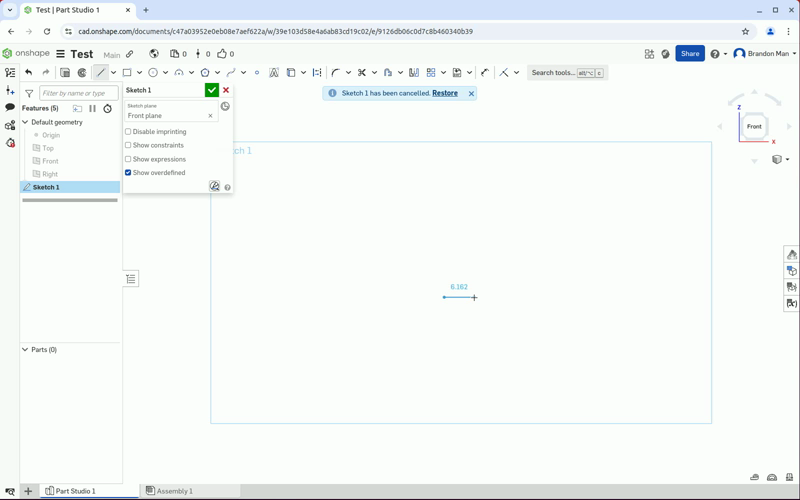
mouse_move(477, 297)
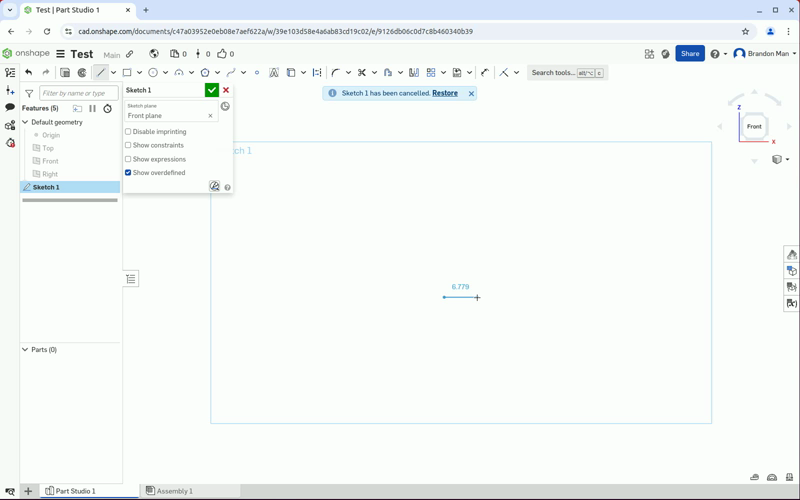
click(477, 297)
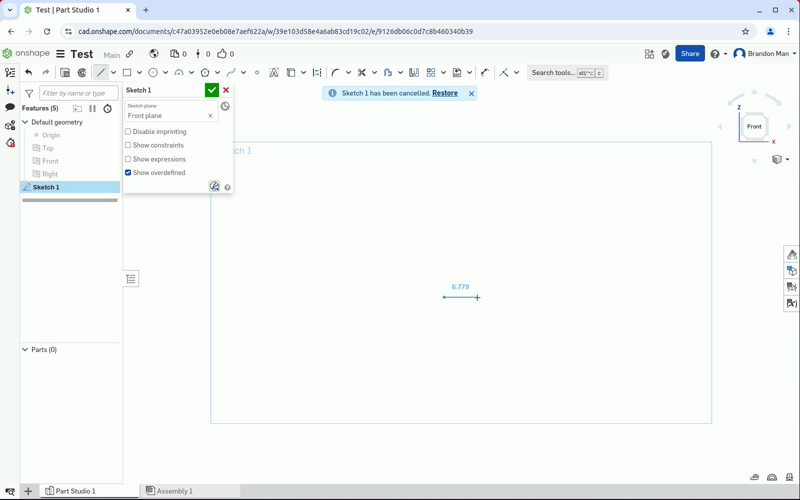
key_up(shift)
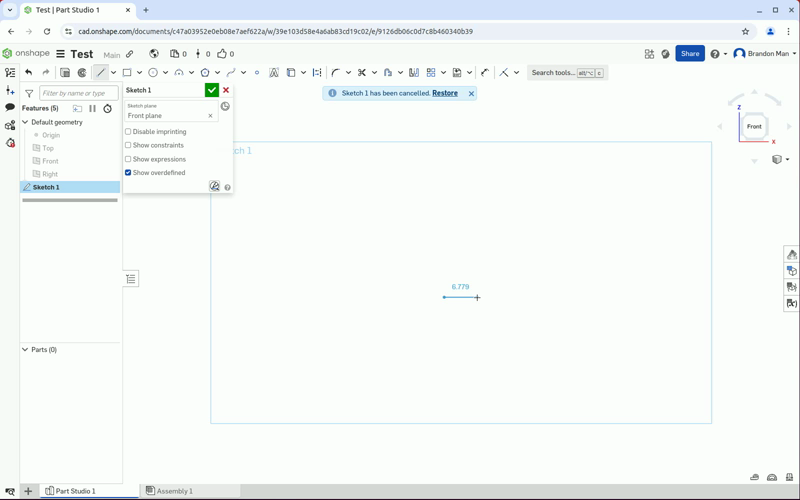
key_down(shift)
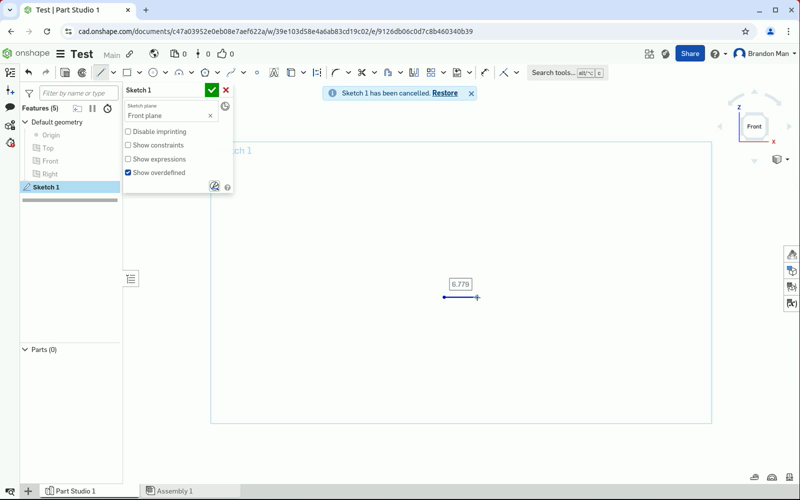
mouse_move(507, 297)
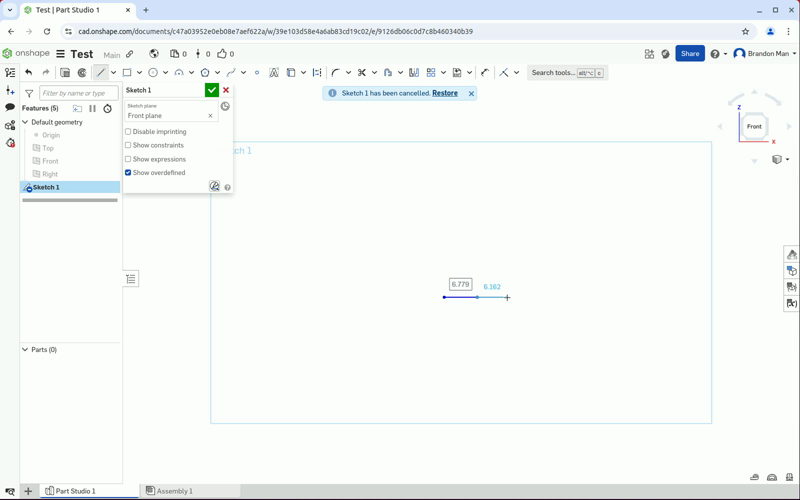
mouse_move(477, 269)
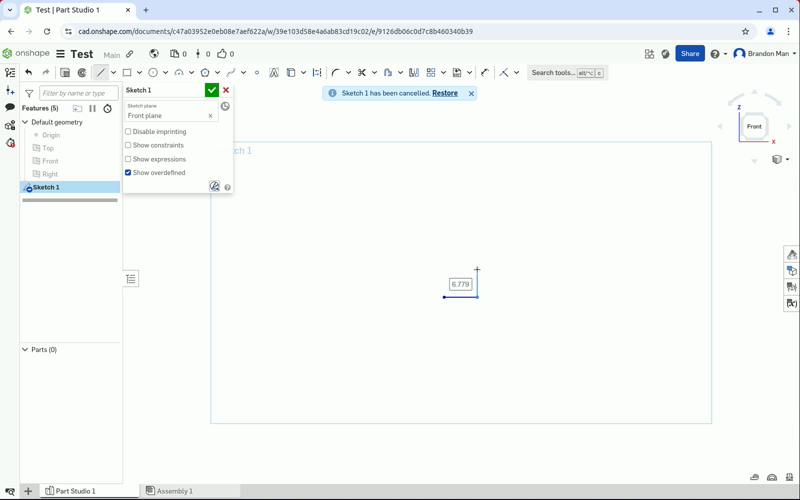
click(477, 269)
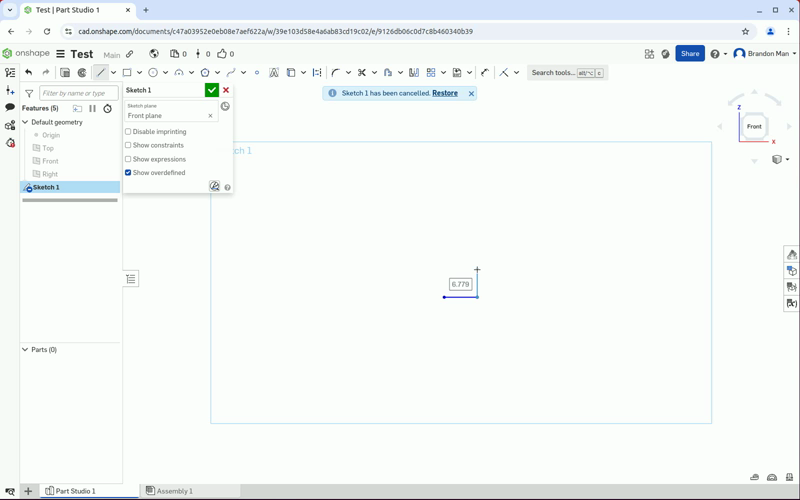
key_up(shift)
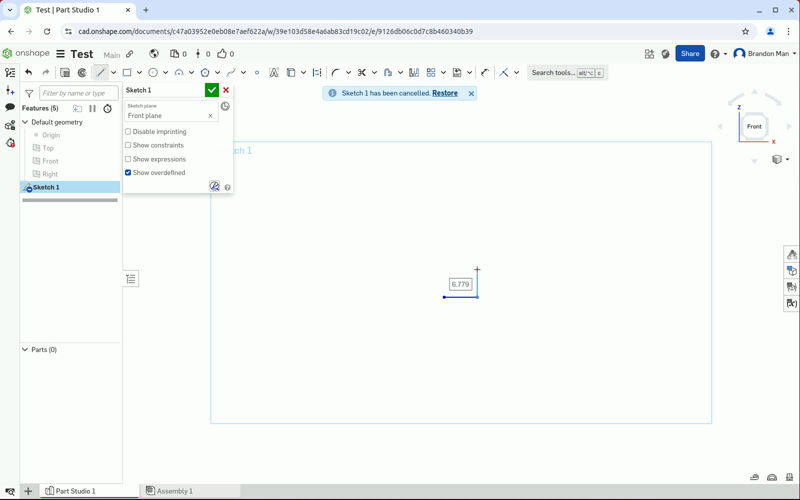
key_down(shift)
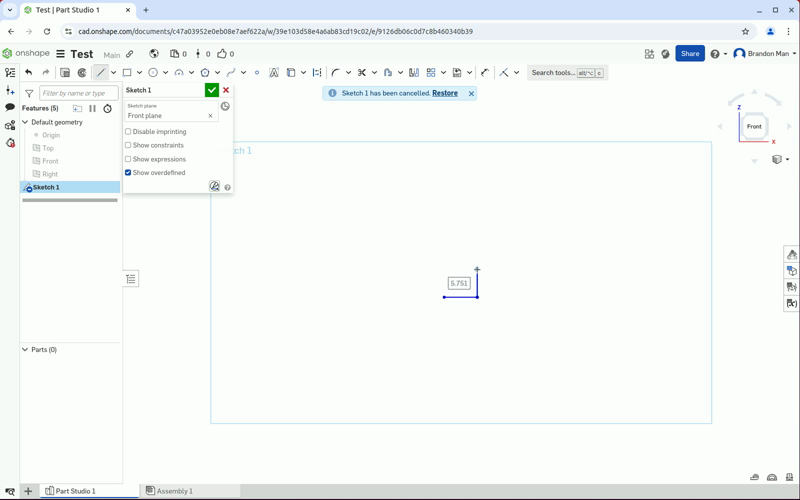
mouse_move(507, 269)
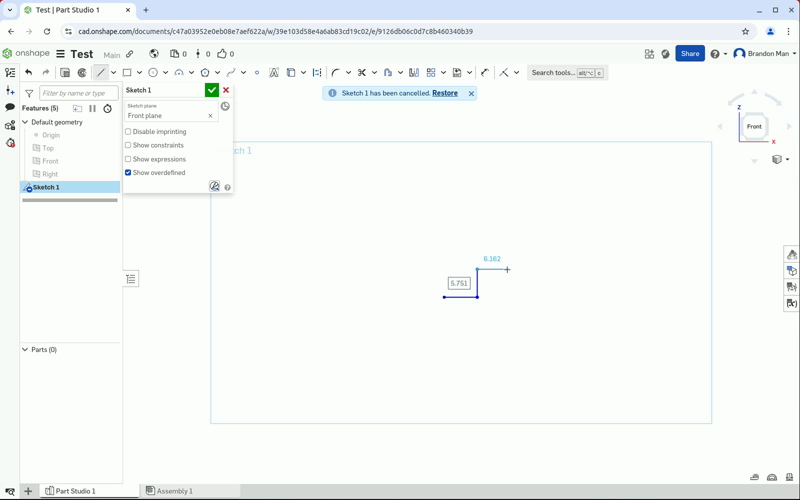
mouse_move(444, 269)
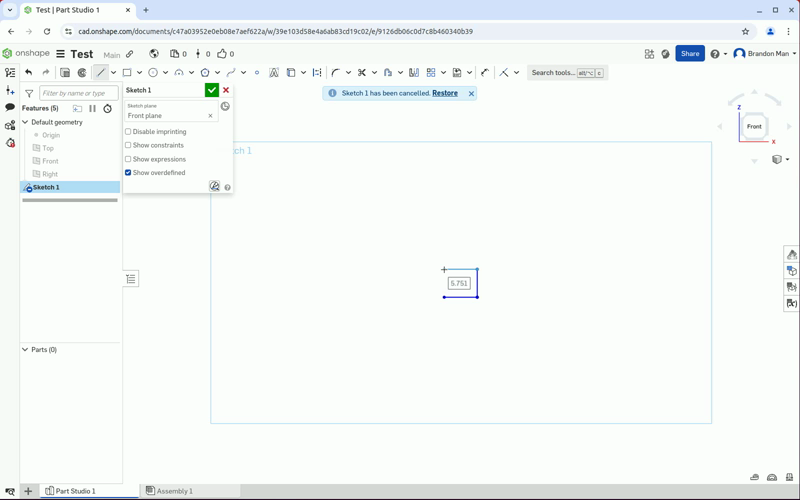
click(444, 269)
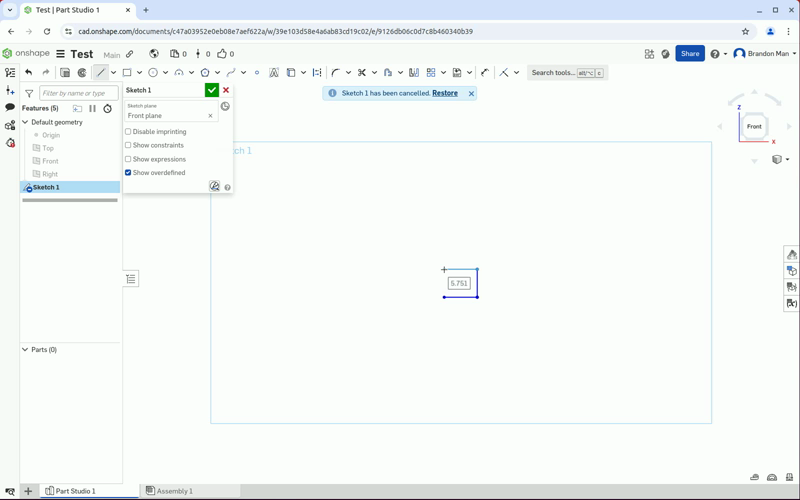
key_up(shift)
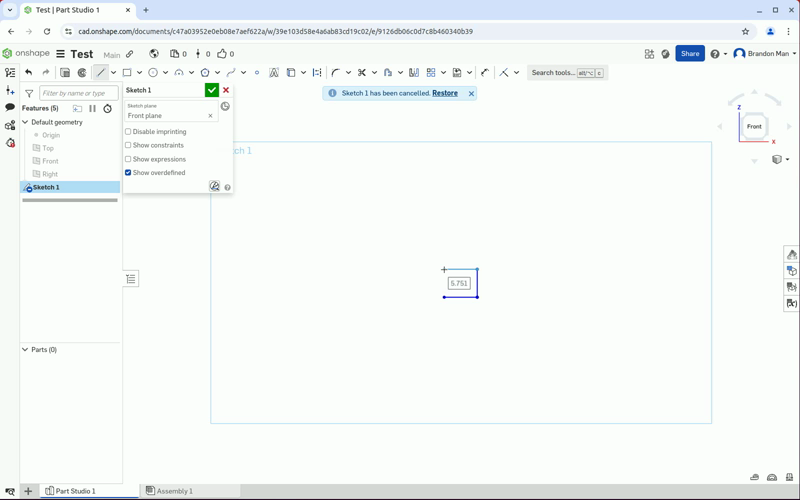
mouse_move(474, 269)
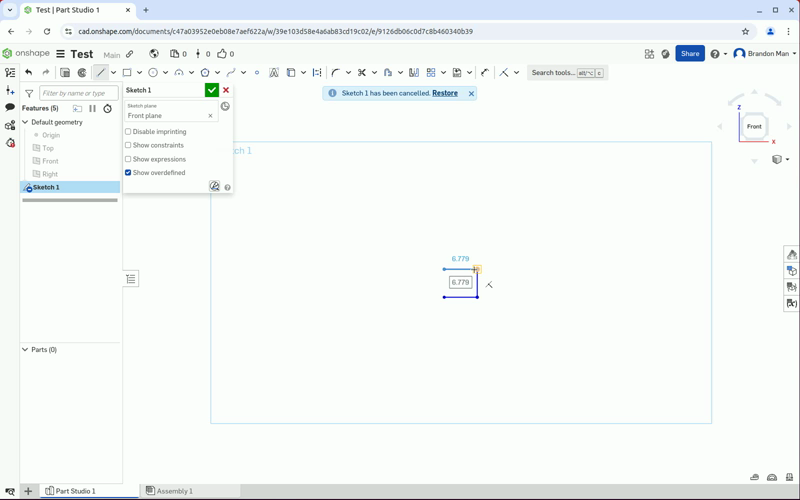
key_down(shift)
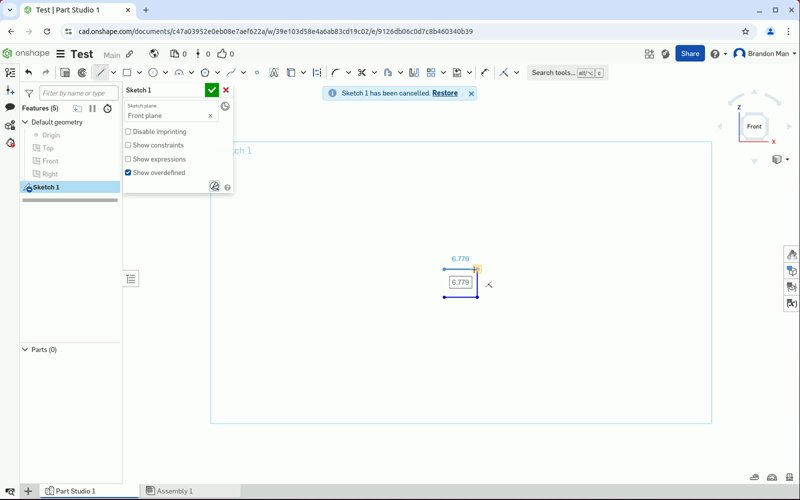
mouse_move(444, 297)
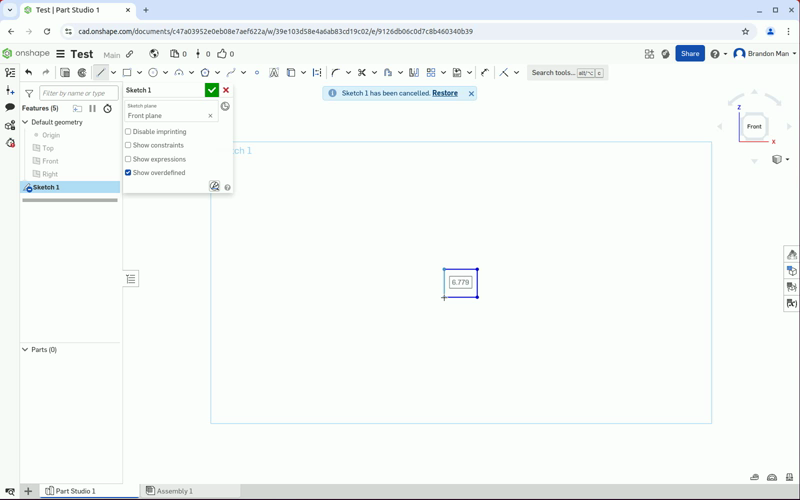
key_up(shift)
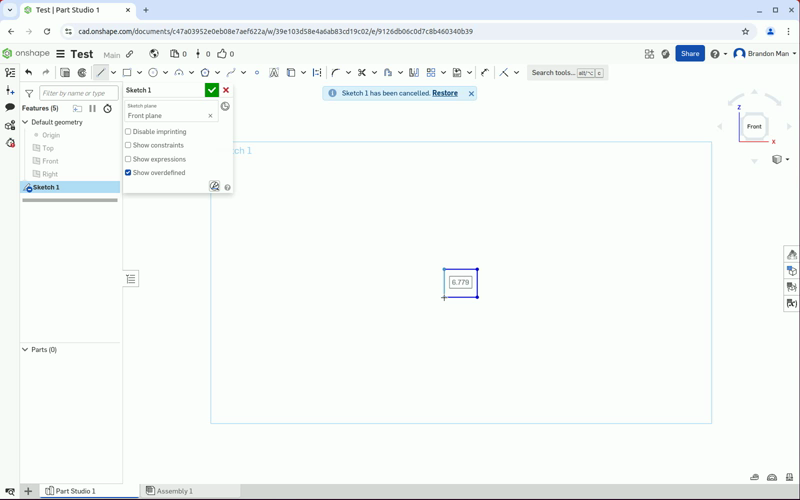
click(444, 297)
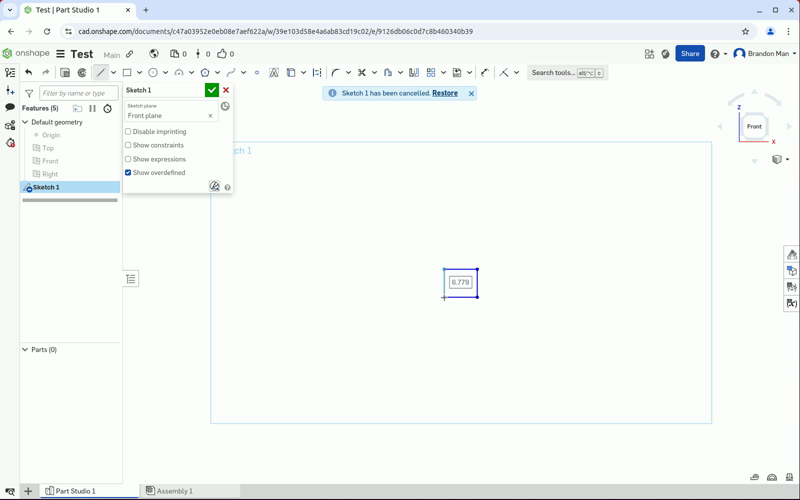
key(esc)
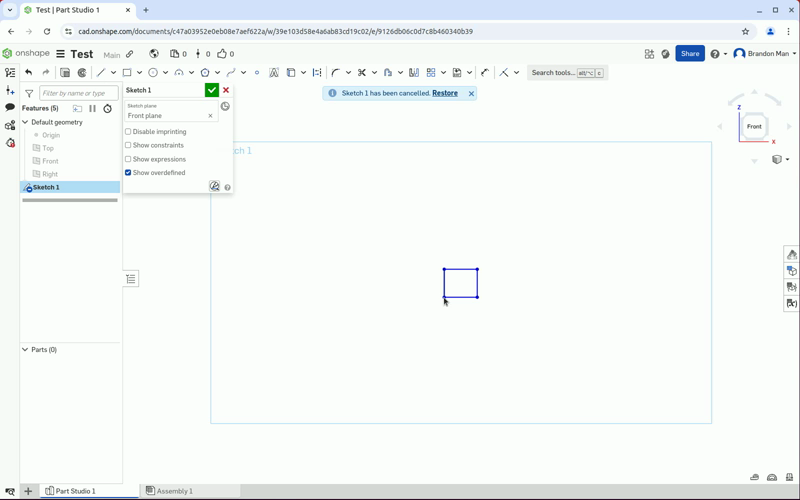
mouse_move(473, 285)
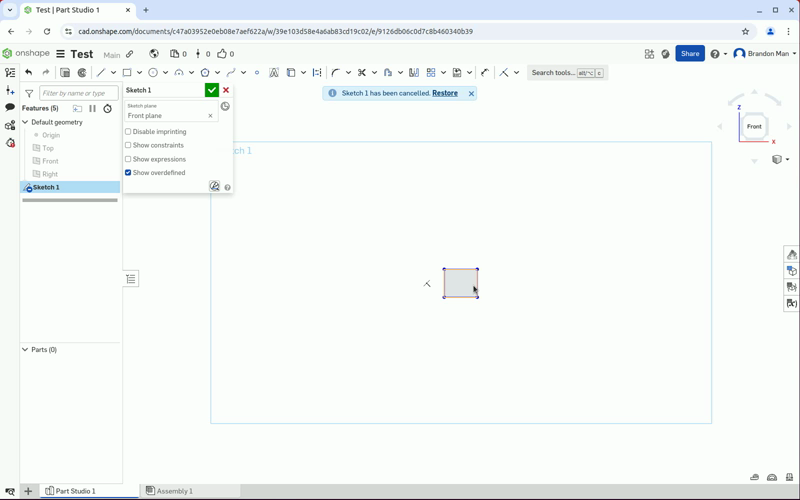
scroll(6)
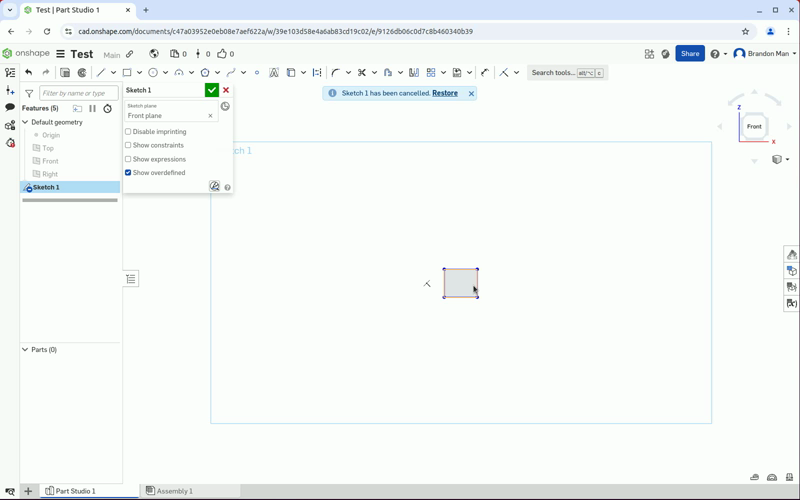
scroll(6)
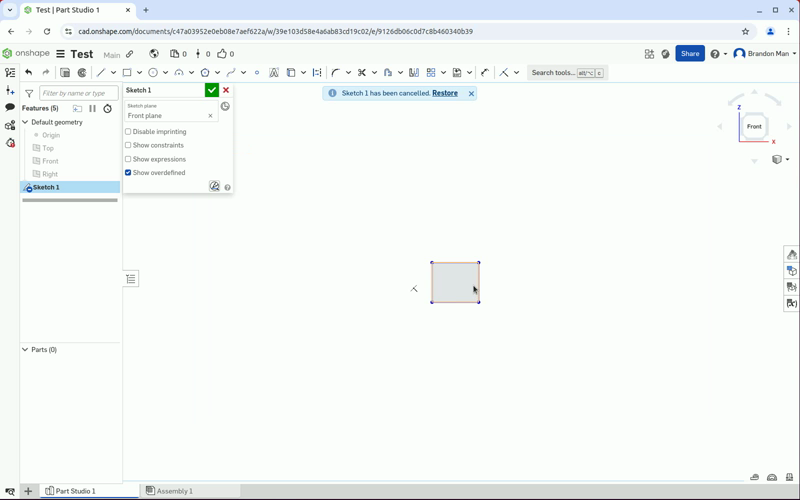
scroll(6)
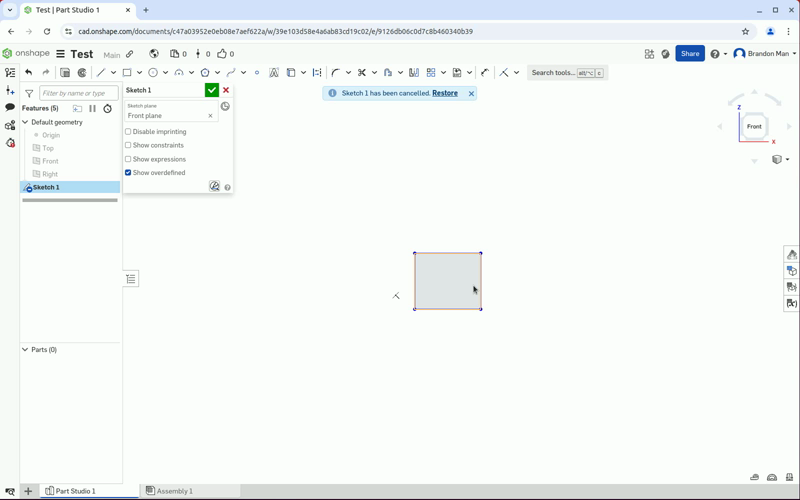
scroll(6)
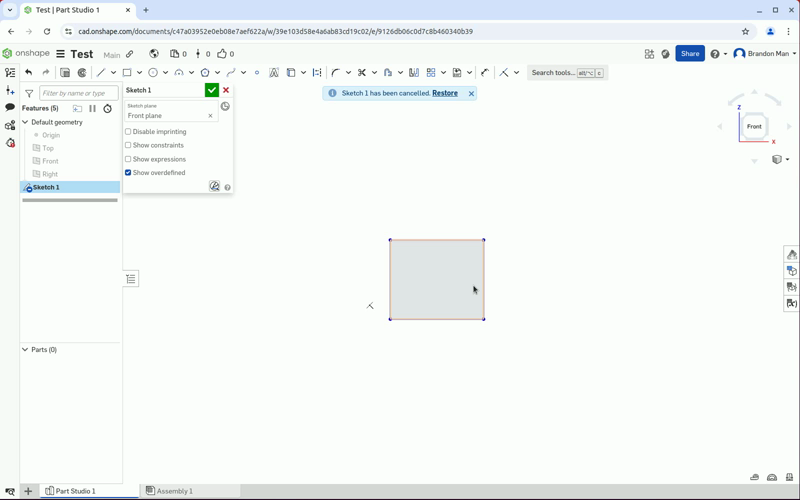
scroll(6)
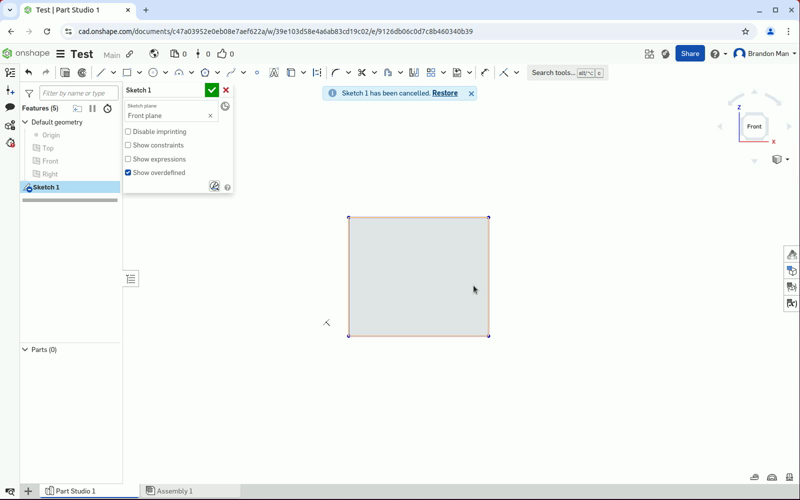
scroll(6)
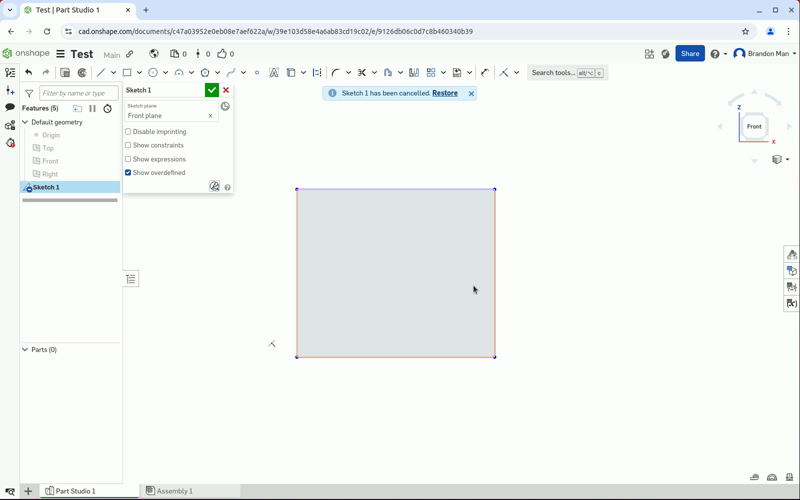
scroll(6)
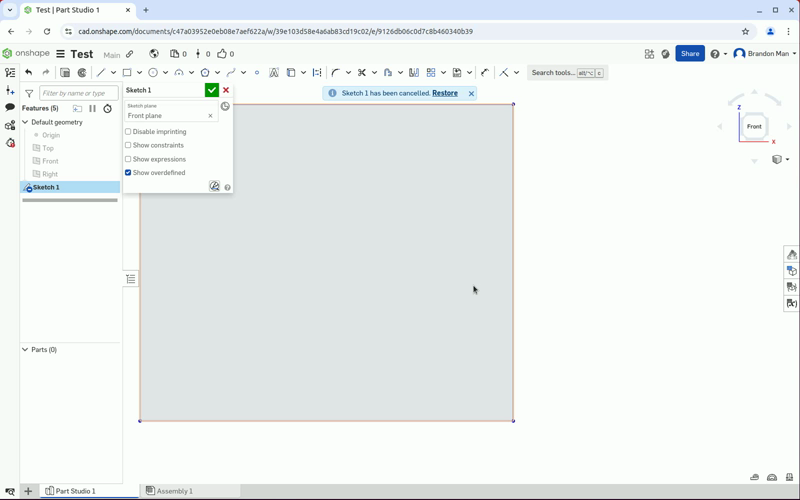
click(473, 285)
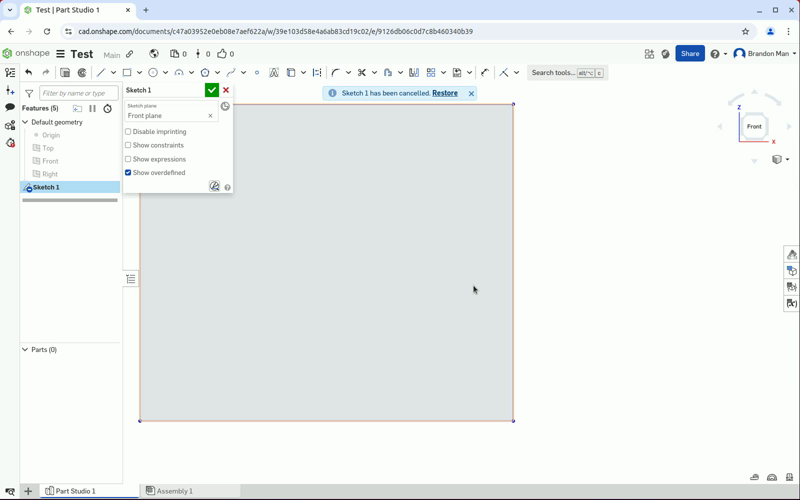
scroll(-6)
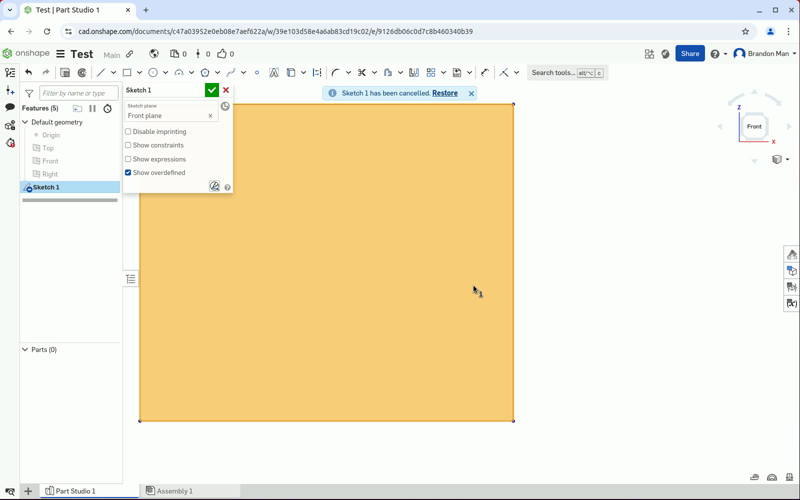
scroll(-6)
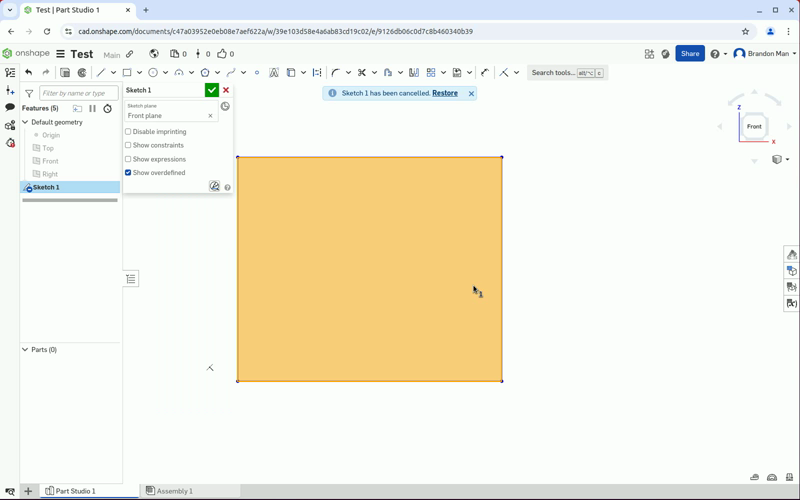
scroll(-6)
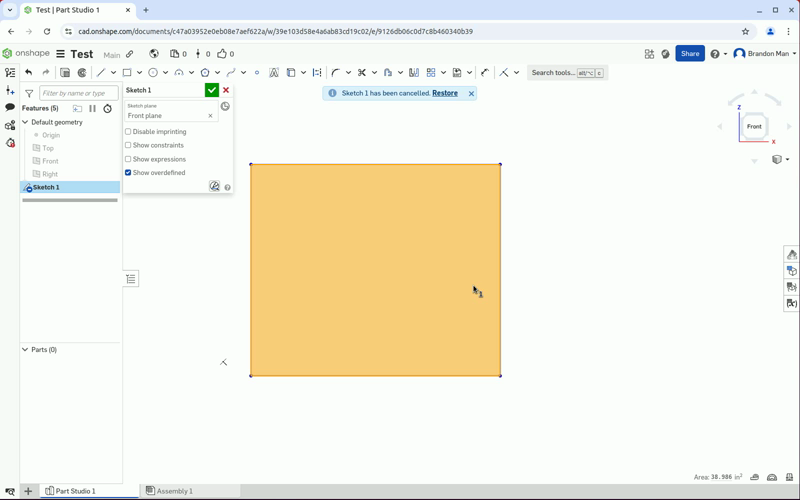
scroll(-6)
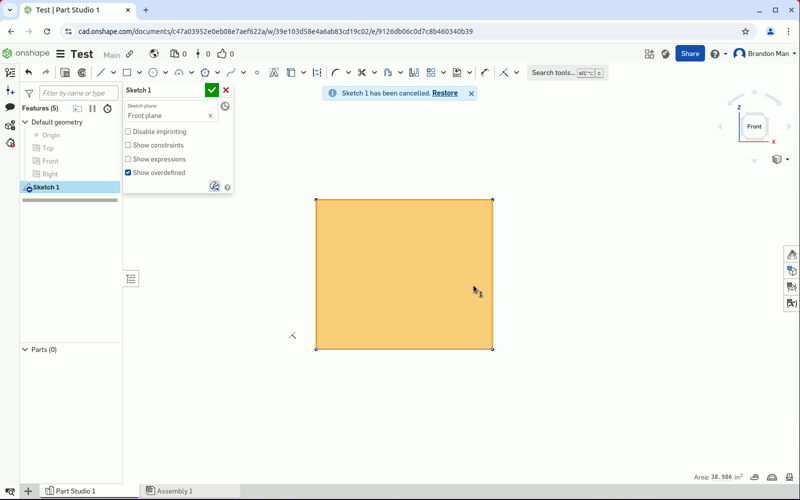
scroll(-6)
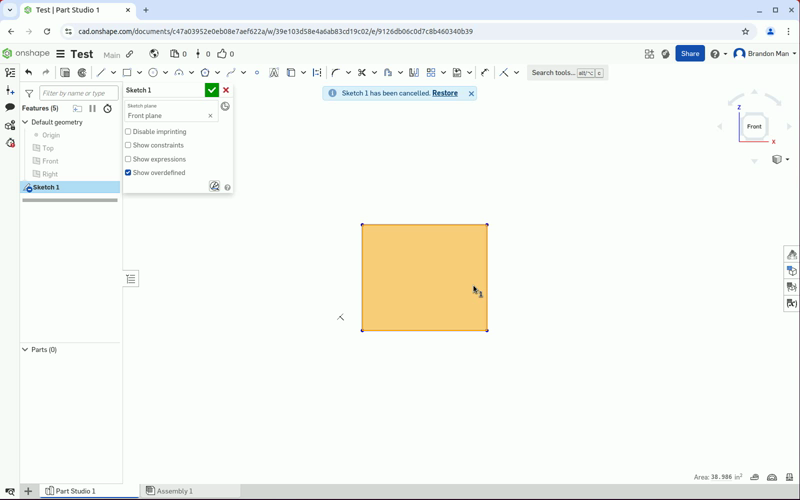
scroll(-6)
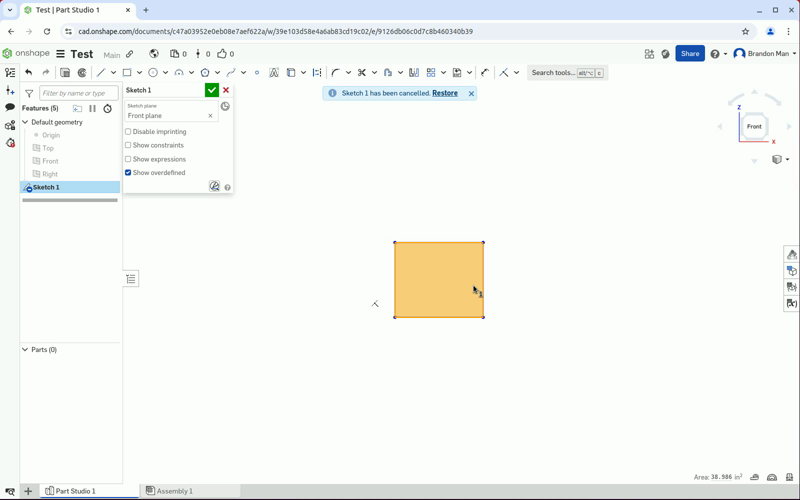
scroll(-6)
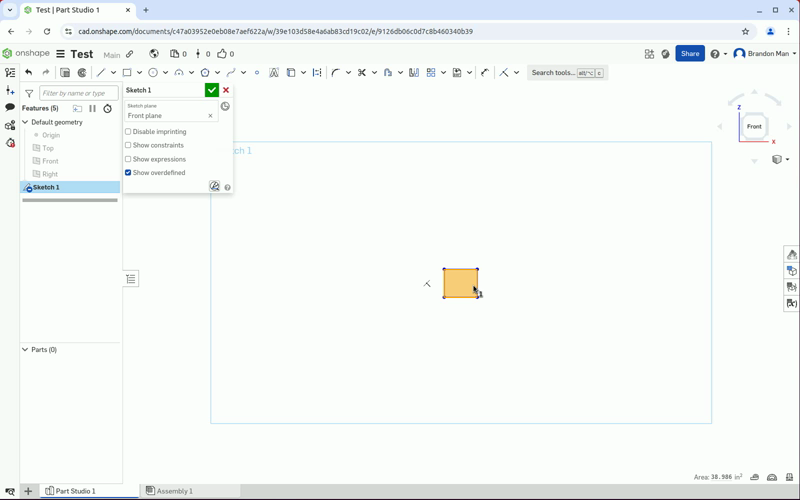
mouse_move(73, 352)
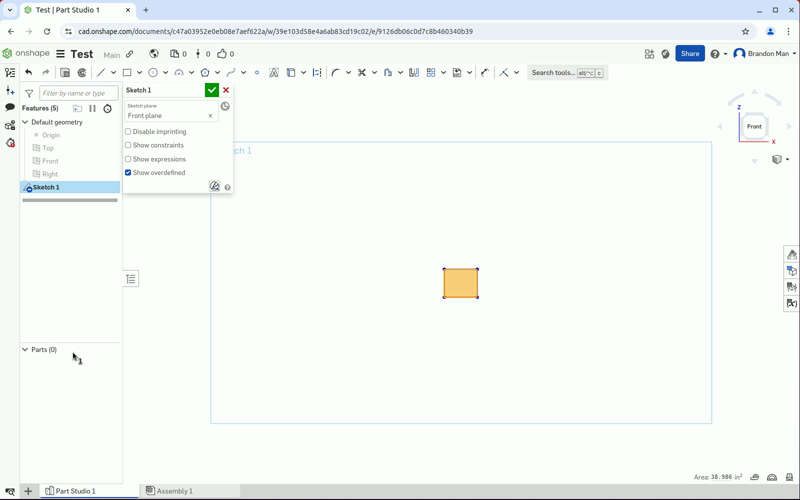
key(shift+y)
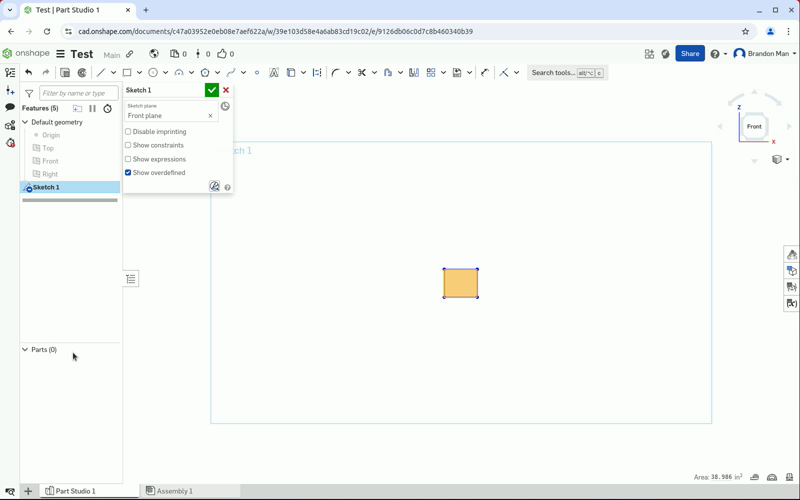
key(shift+e)
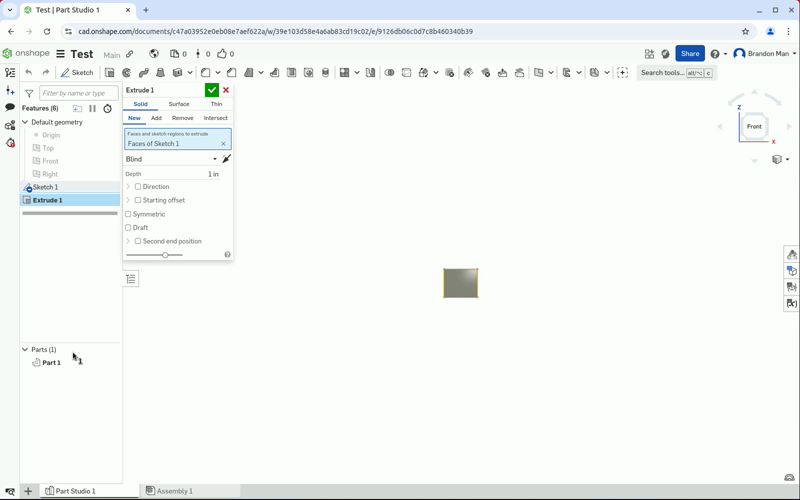
mouse_move(143, 106)
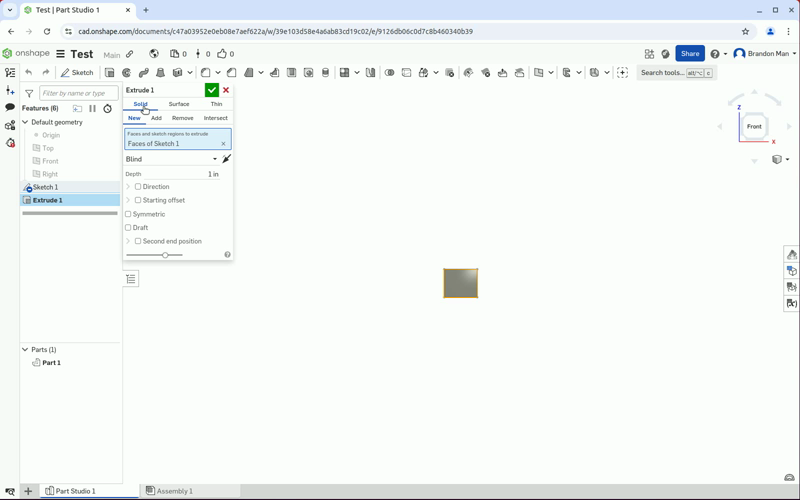
click(143, 106)
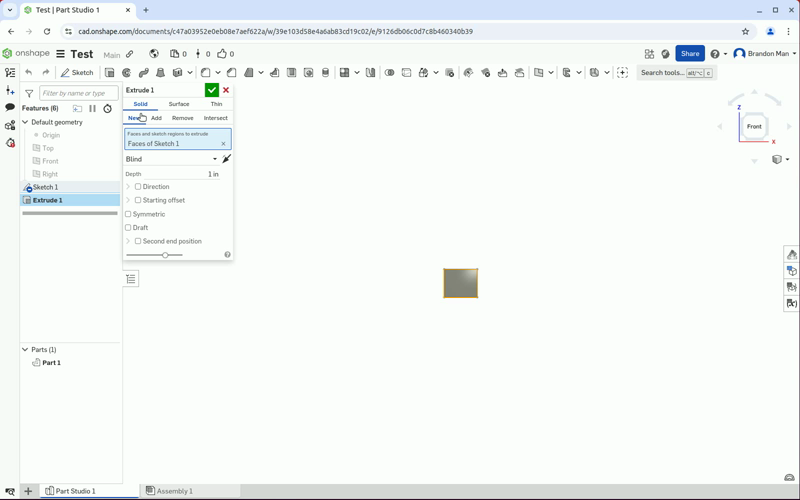
mouse_move(137, 120)
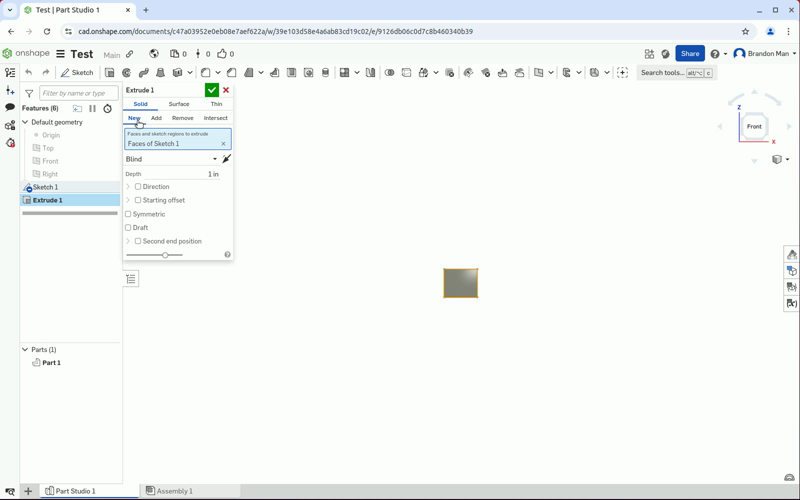
click(137, 120)
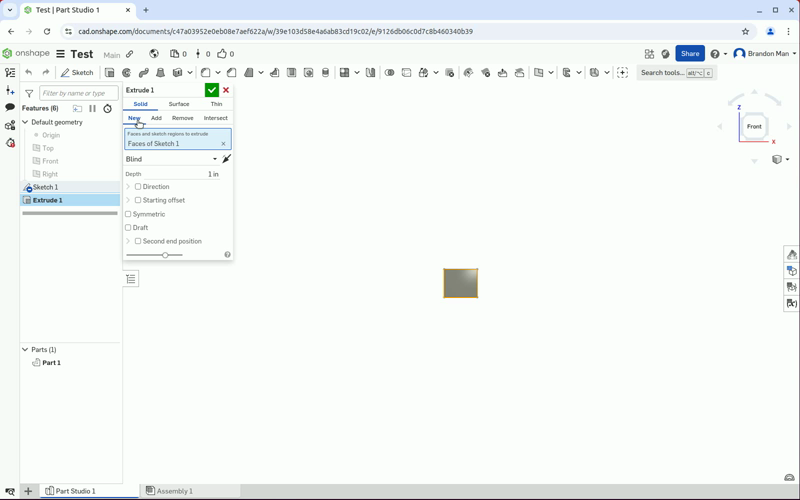
key(tab, 4)
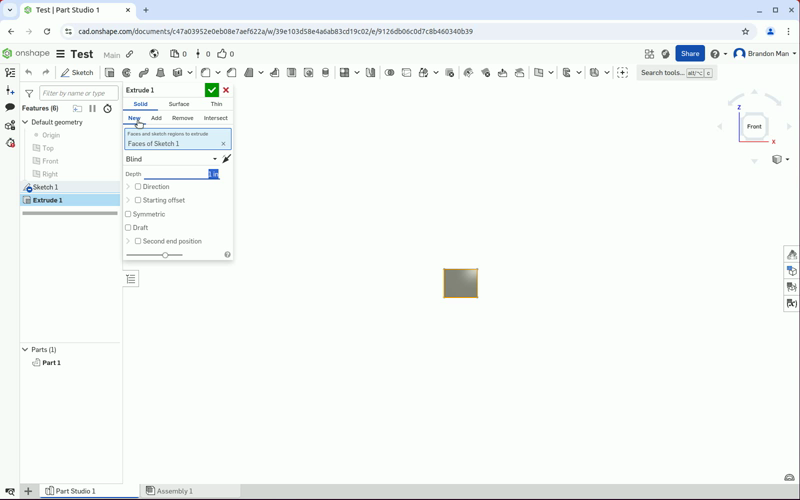
text(-19.738)
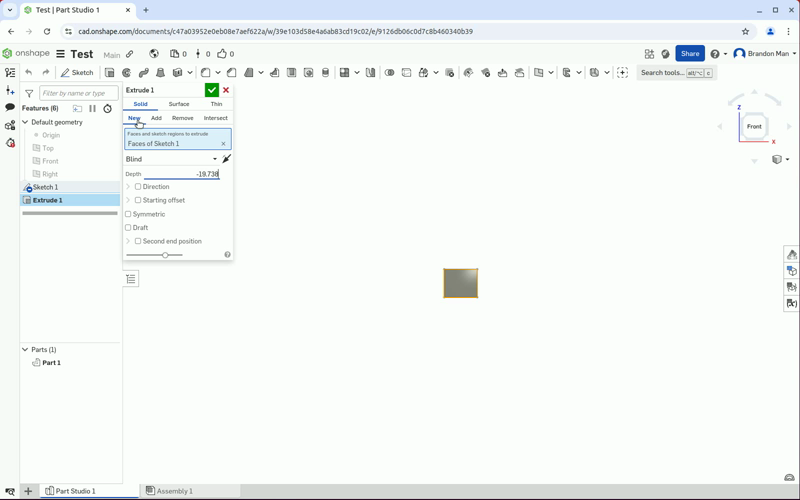
key(enter)
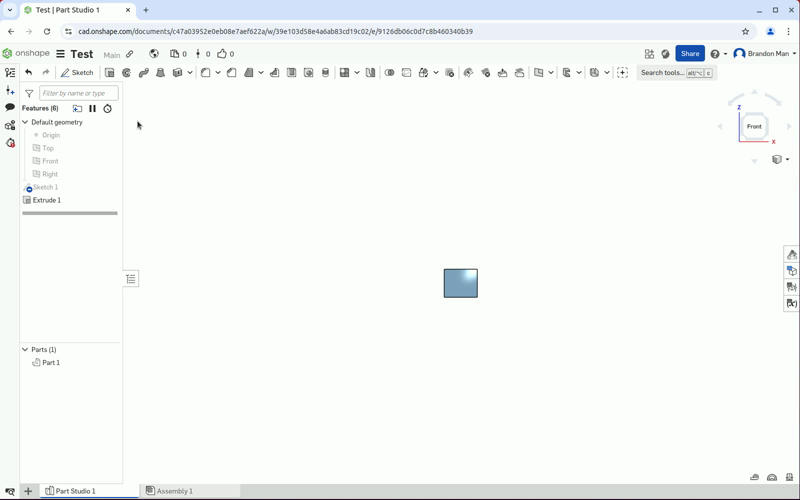
key(shift+h)
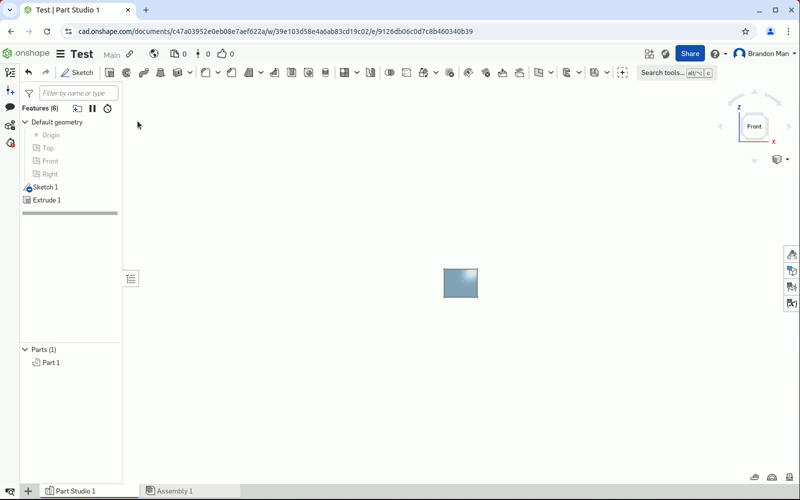
key(shift+h)
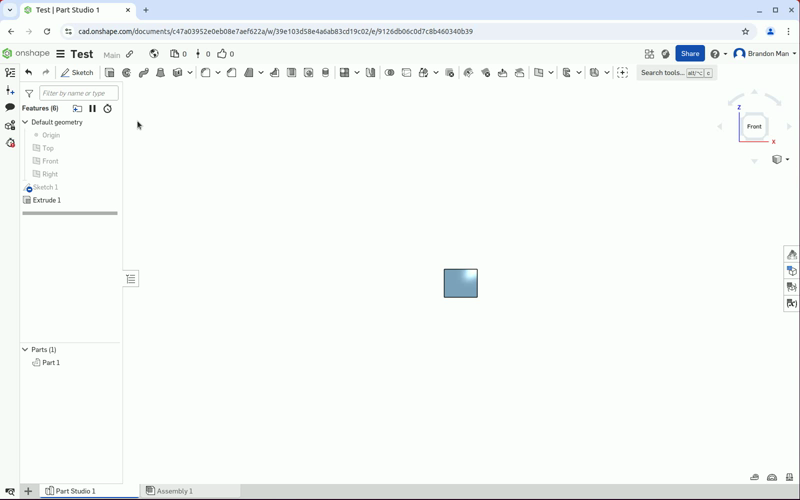
mouse_move(73, 189)
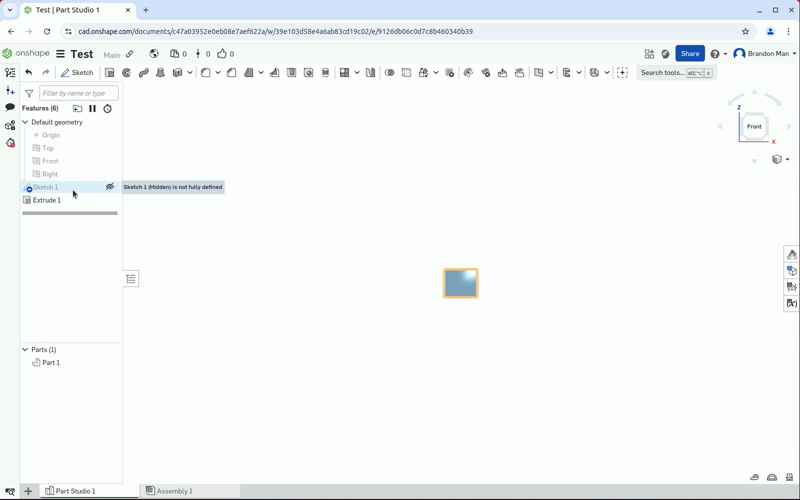
click(73, 189)
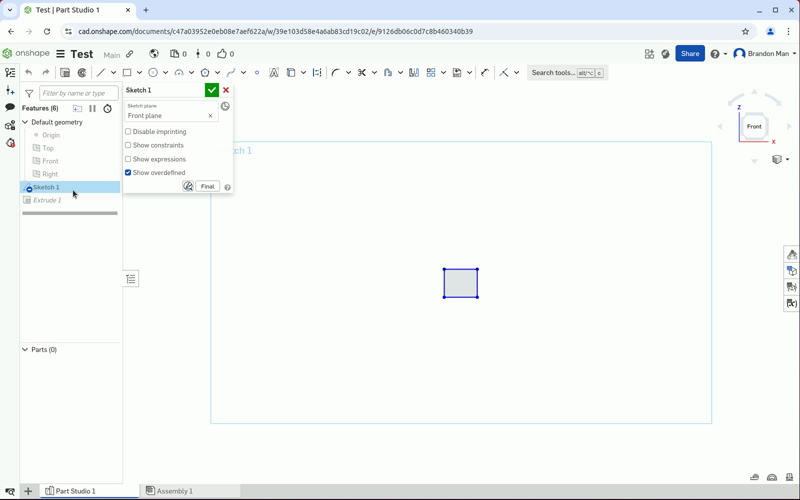
mouse_move(229, 92)
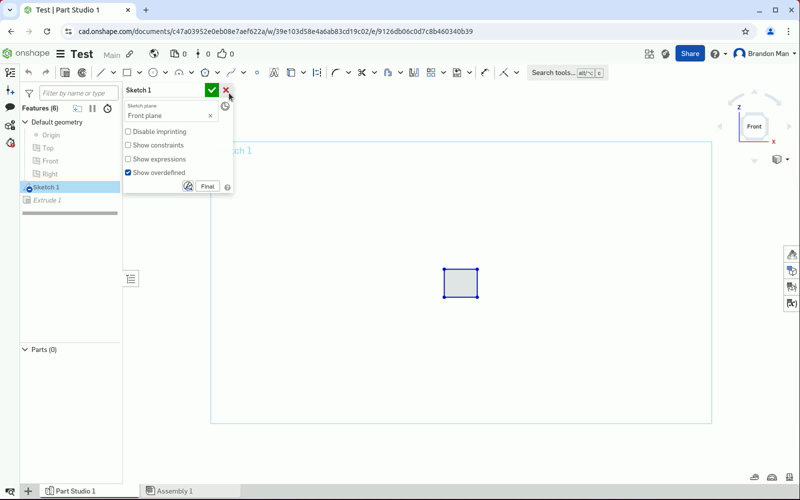
click(229, 92)
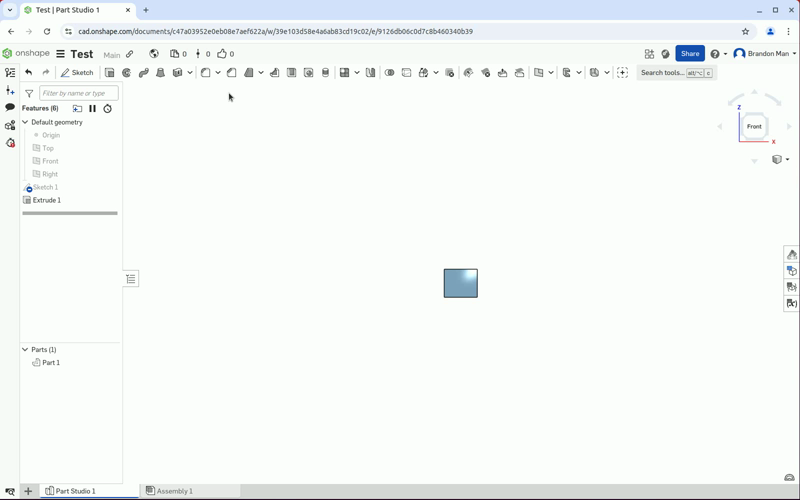
mouse_move(73, 352)
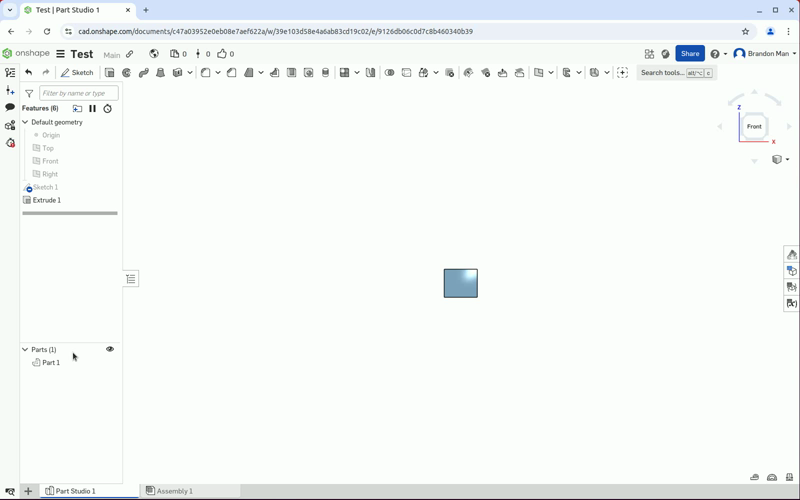
key(y)
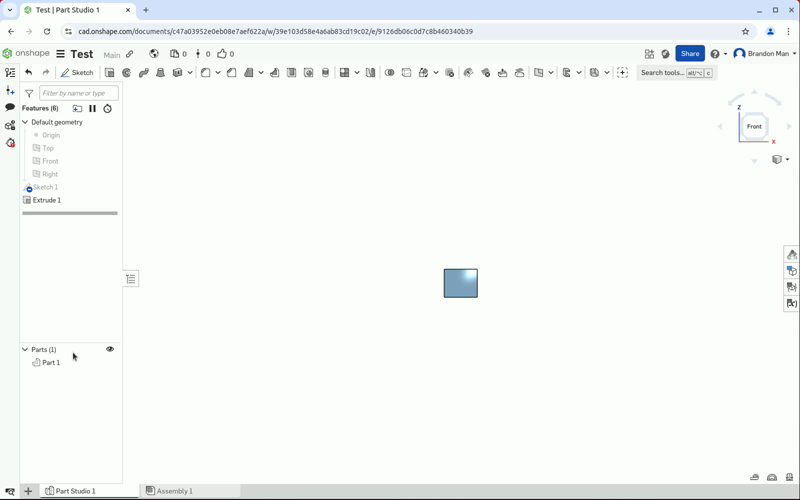
key(shift+p)
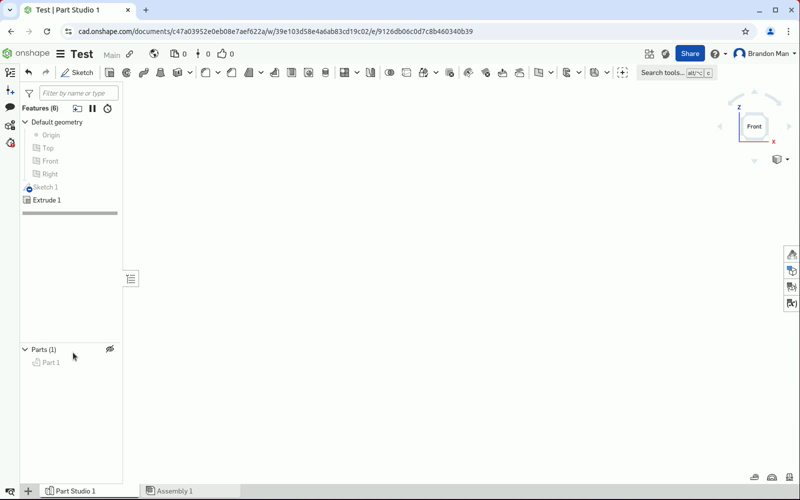
key(space)
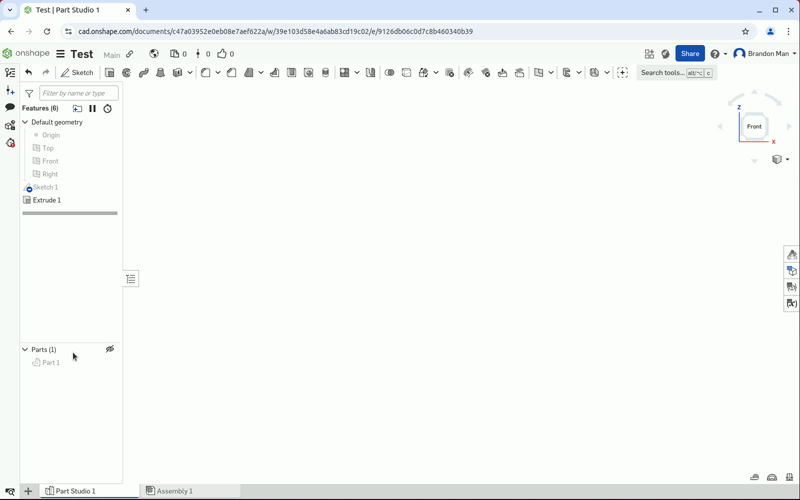
key_down(shift)
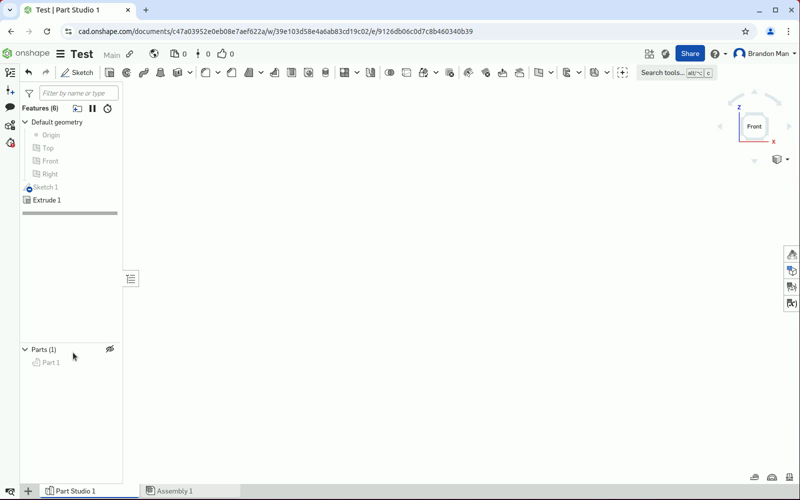
key(down)
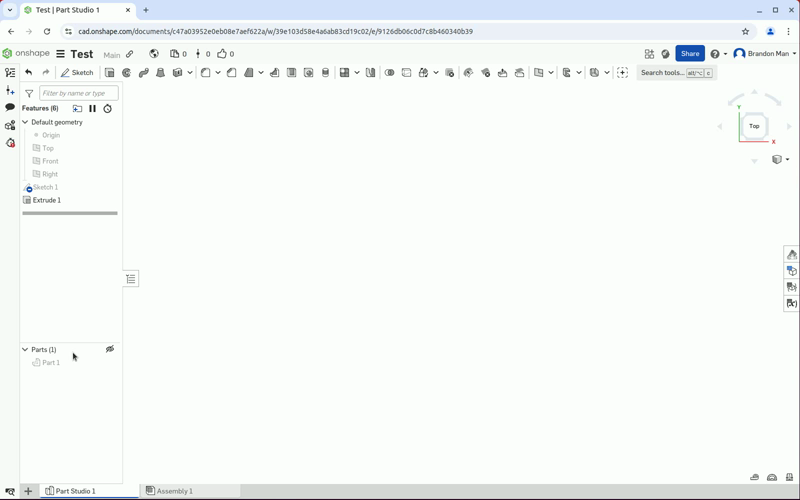
key_up(shift)
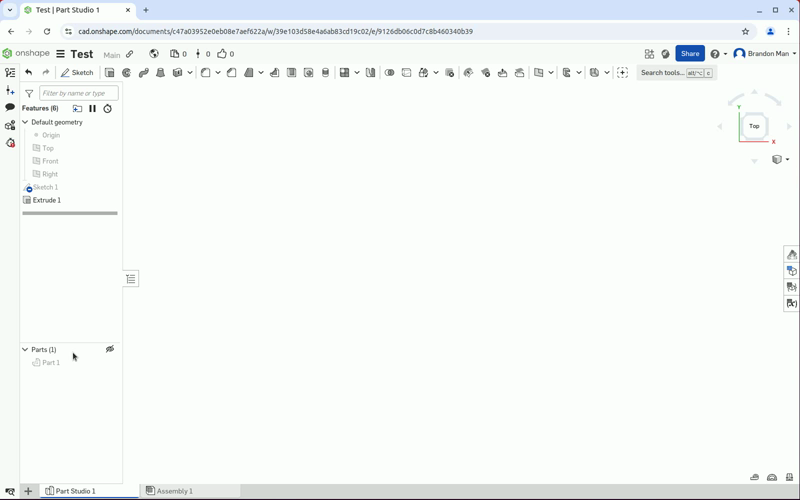
mouse_move(73, 352)
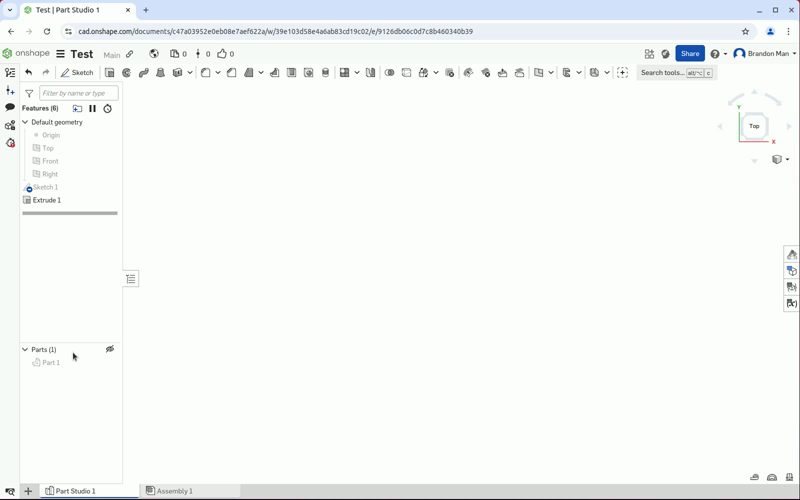
key(shift+y)
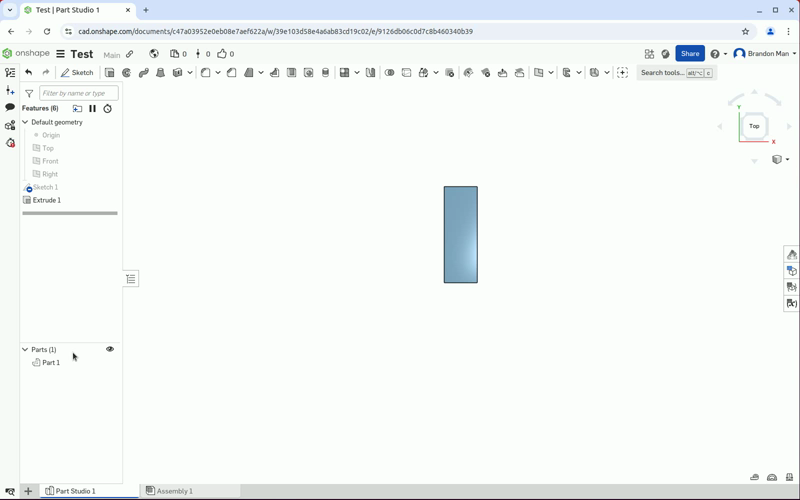
mouse_move(541, 75)
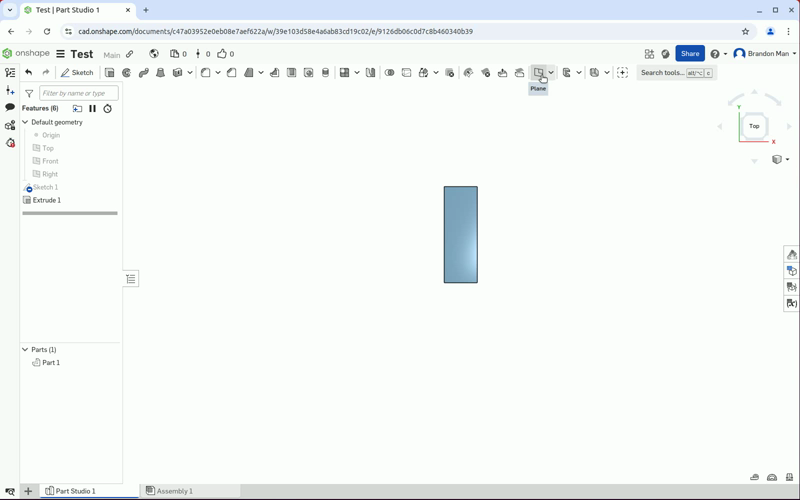
click(541, 75)
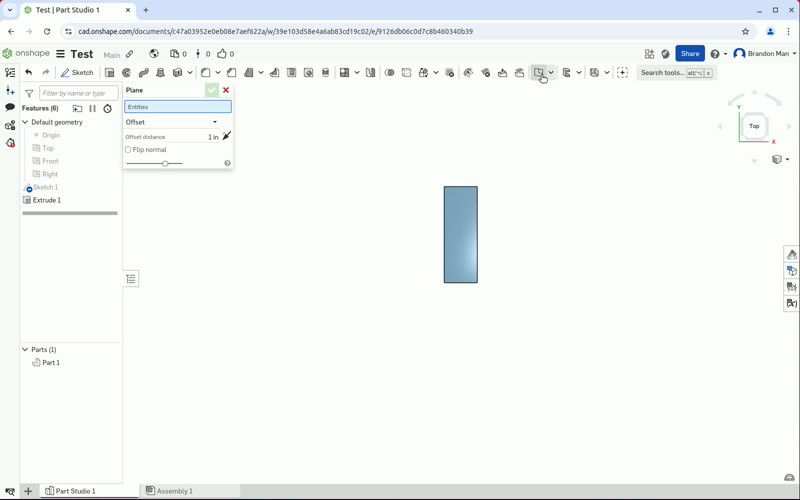
mouse_move(73, 150)
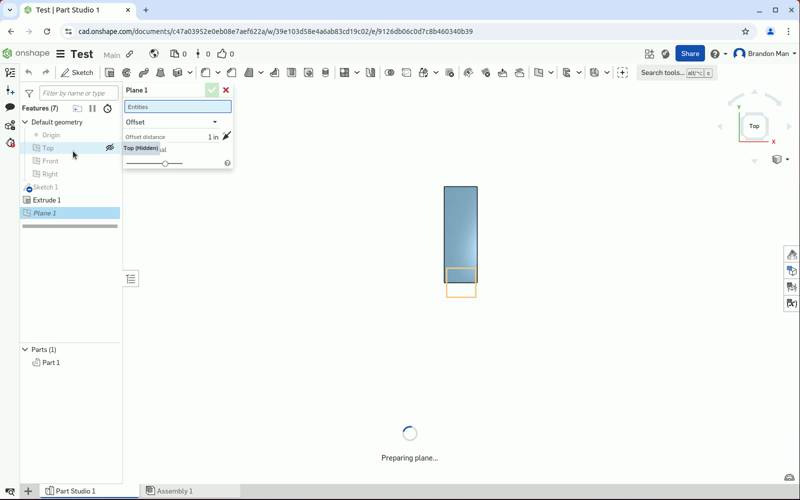
click(73, 150)
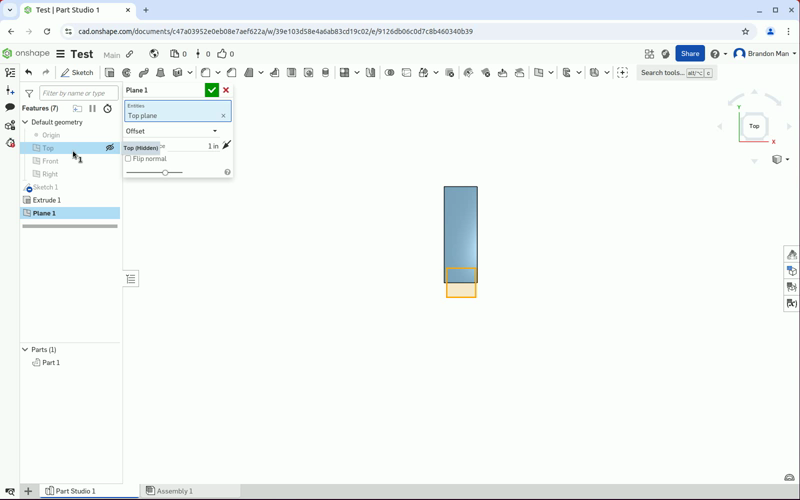
key(tab, 2)
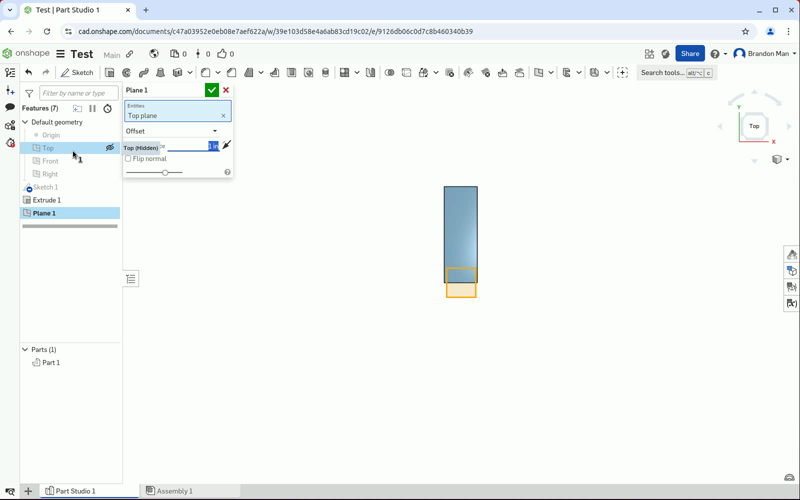
text(2.896)
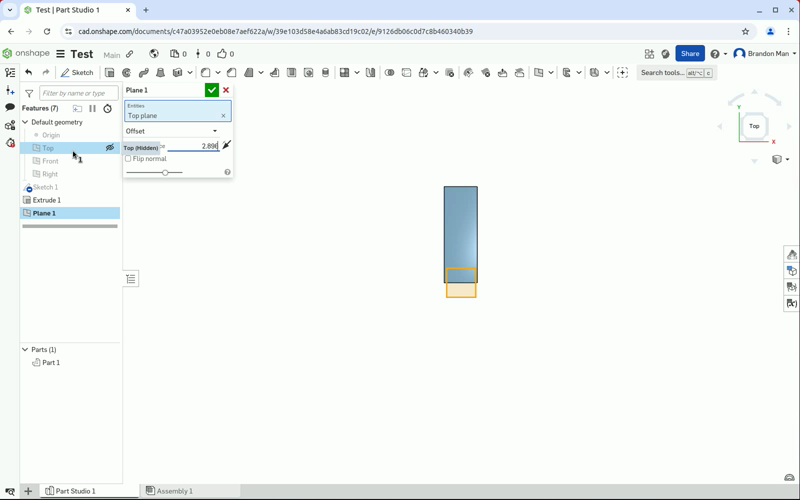
key(enter, 2)
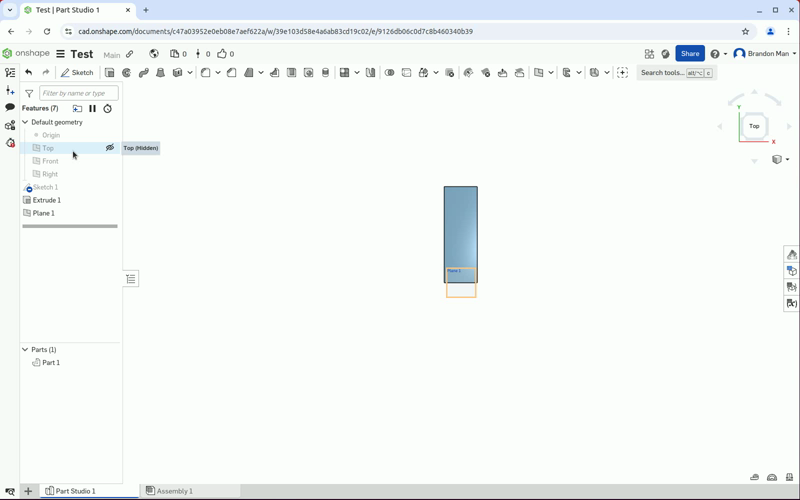
key(shift+s)
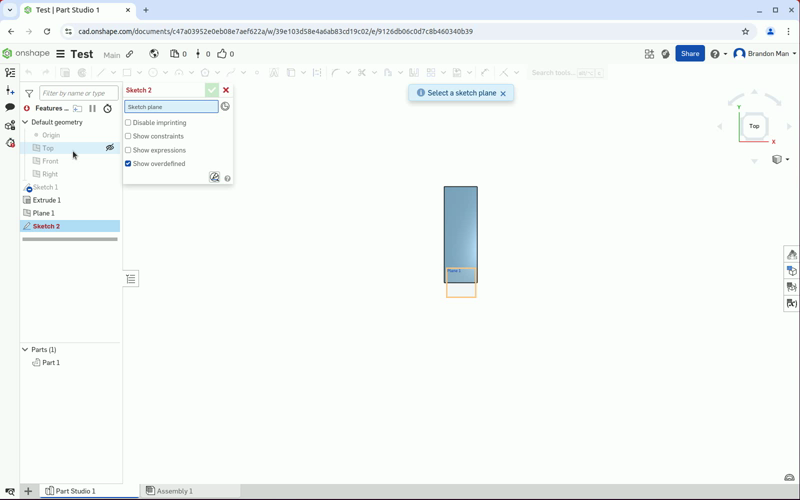
mouse_move(73, 215)
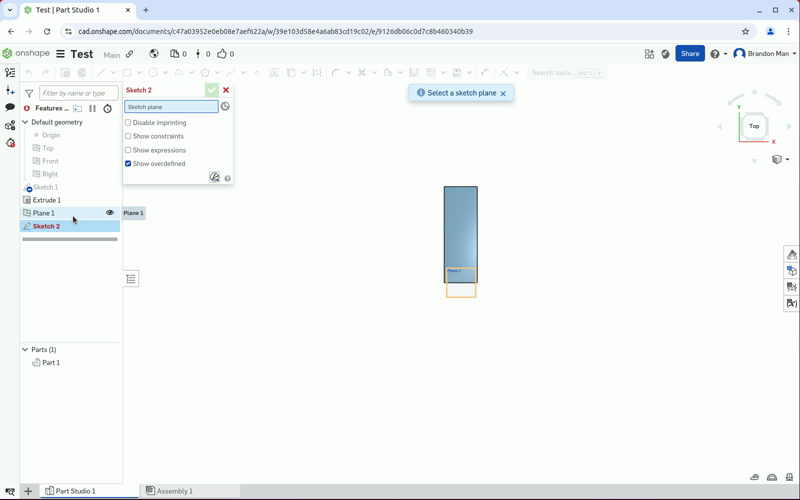
click(73, 215)
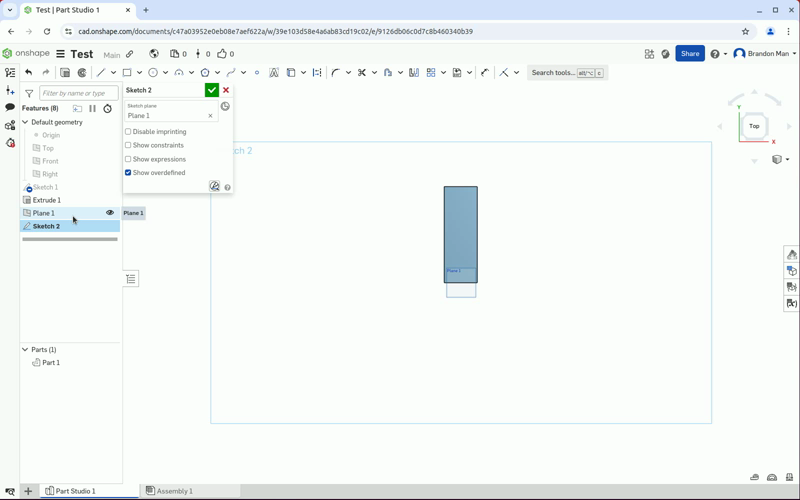
mouse_move(73, 352)
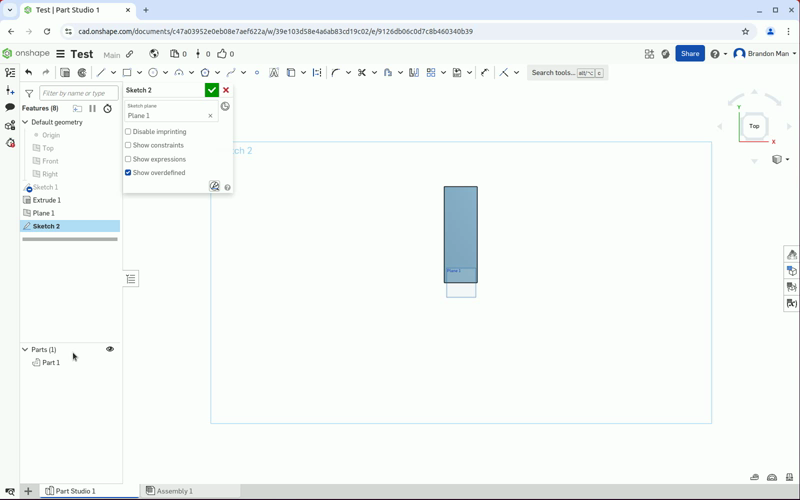
key(y)
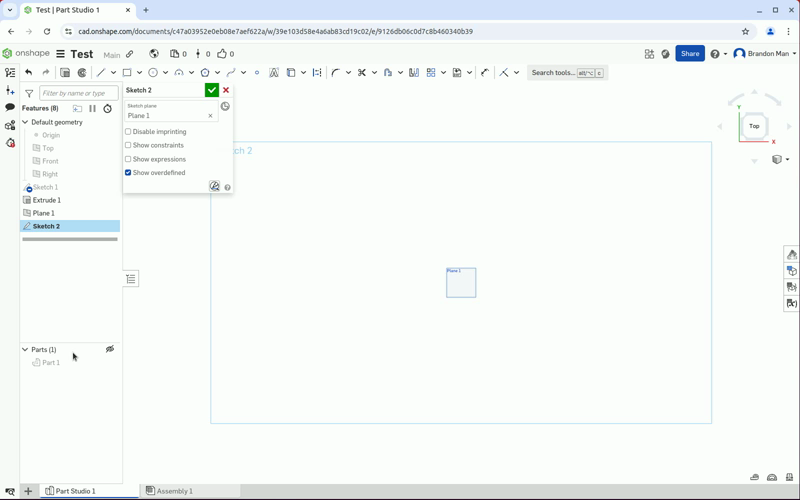
key(l)
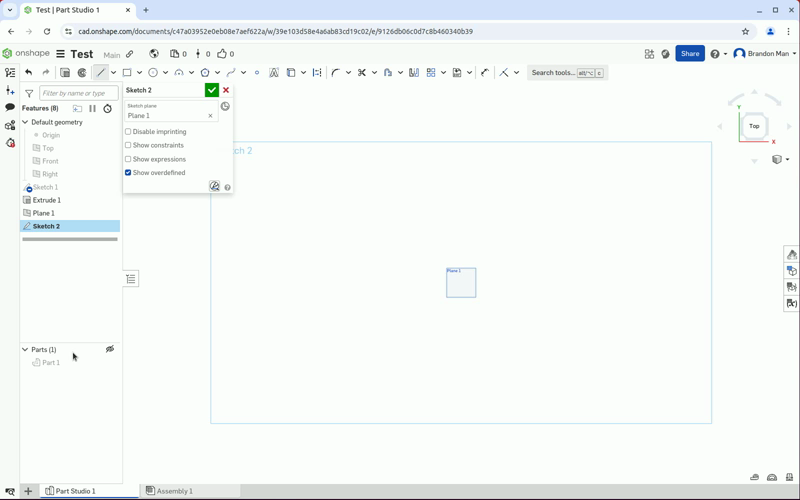
key_down(shift)
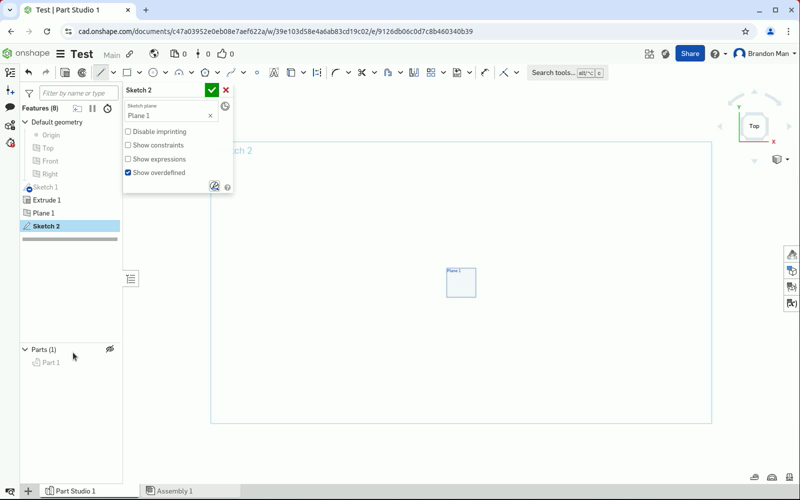
mouse_move(444, 186)
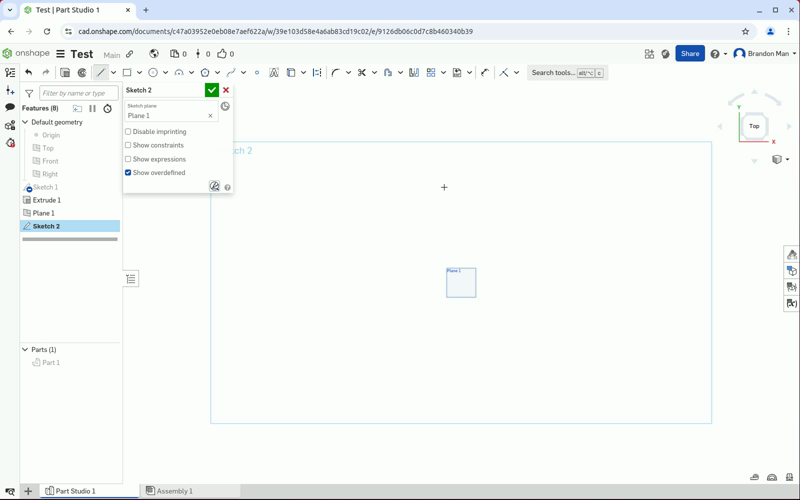
click(444, 186)
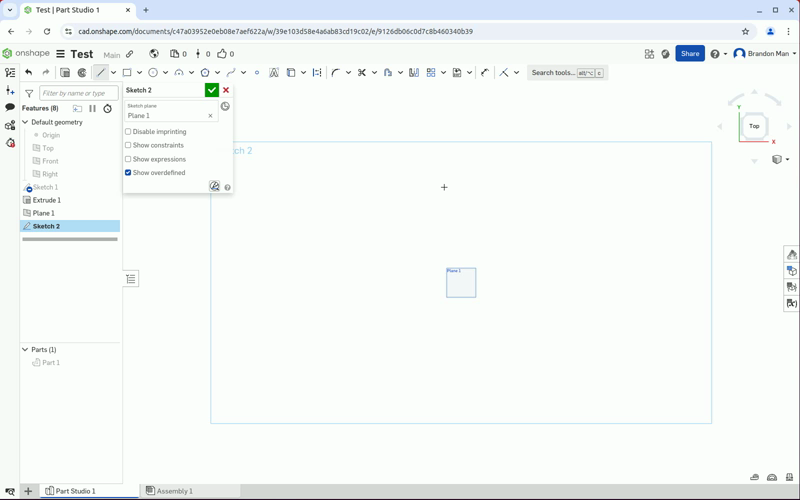
key_up(shift)
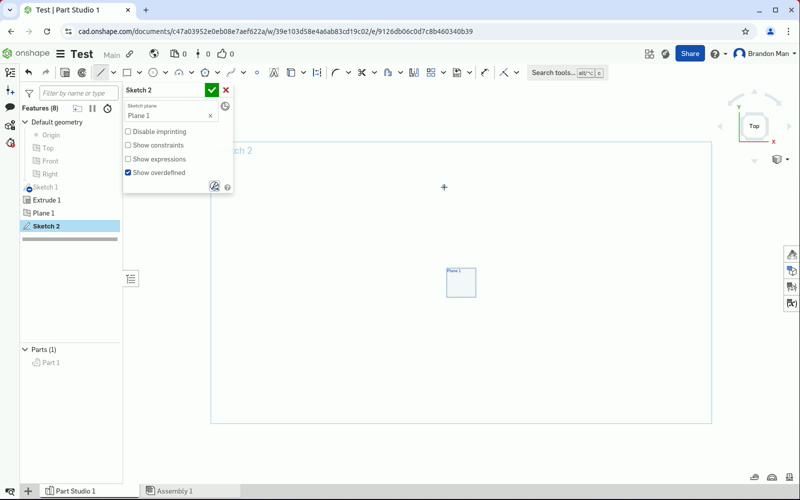
key_down(shift)
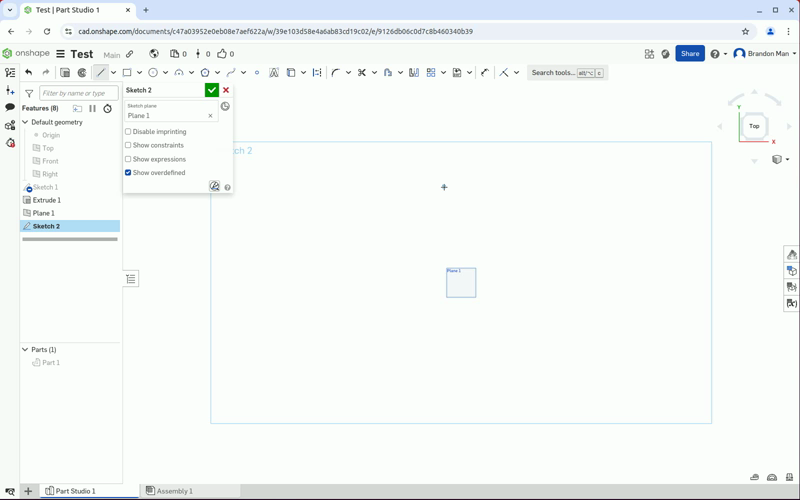
mouse_move(474, 186)
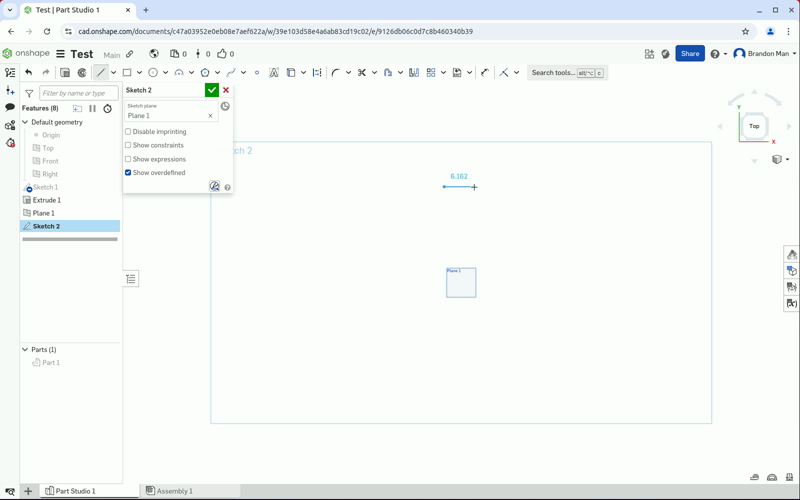
mouse_move(477, 186)
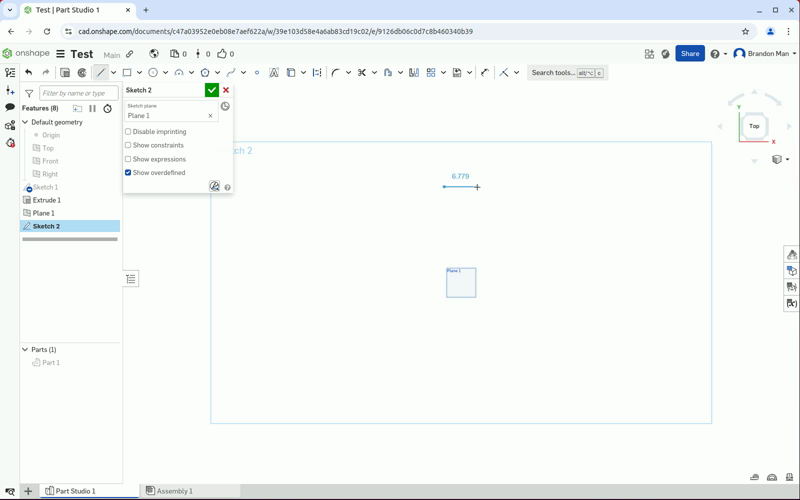
click(477, 186)
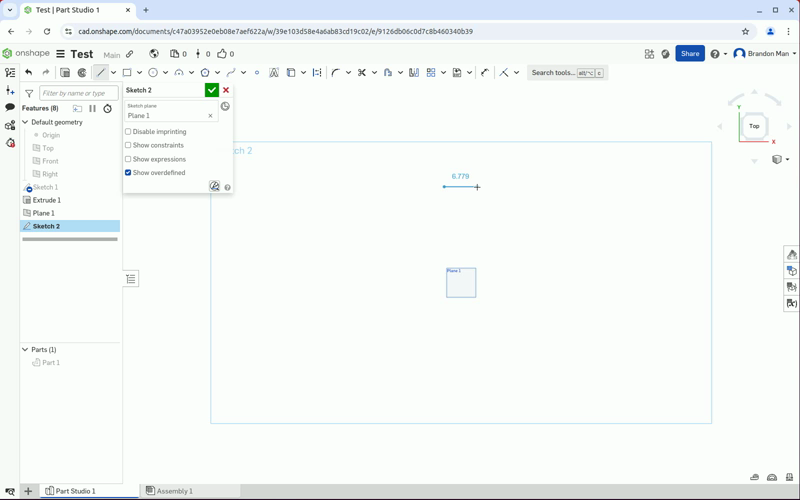
key_up(shift)
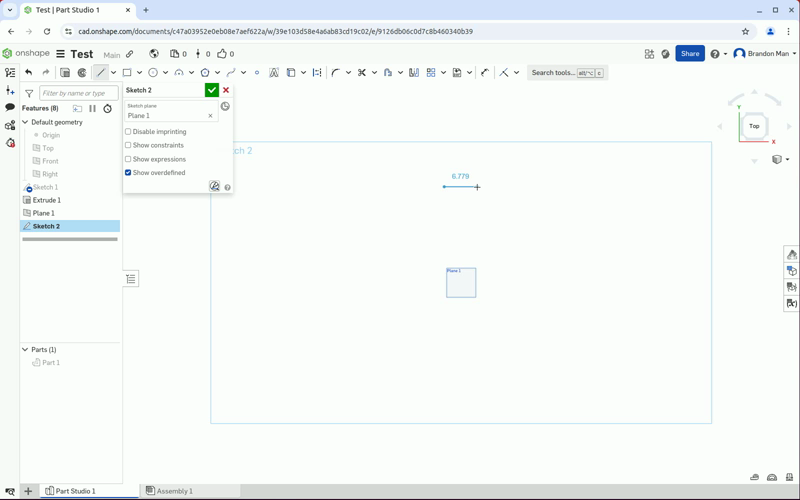
key(esc)
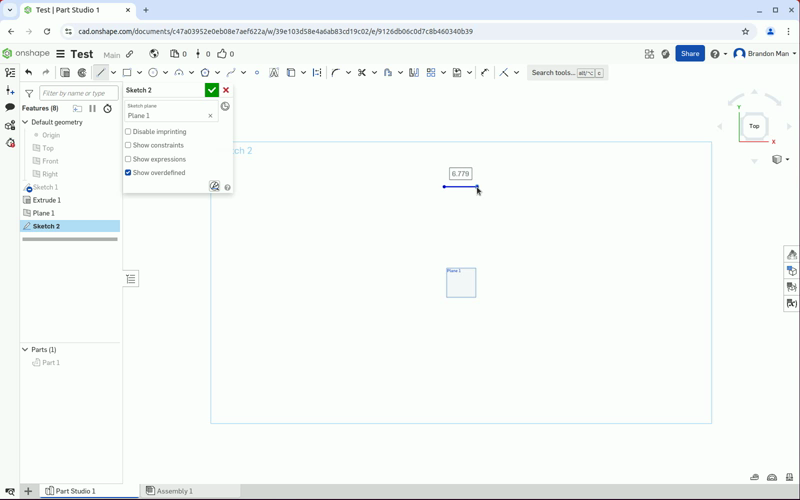
key(a)
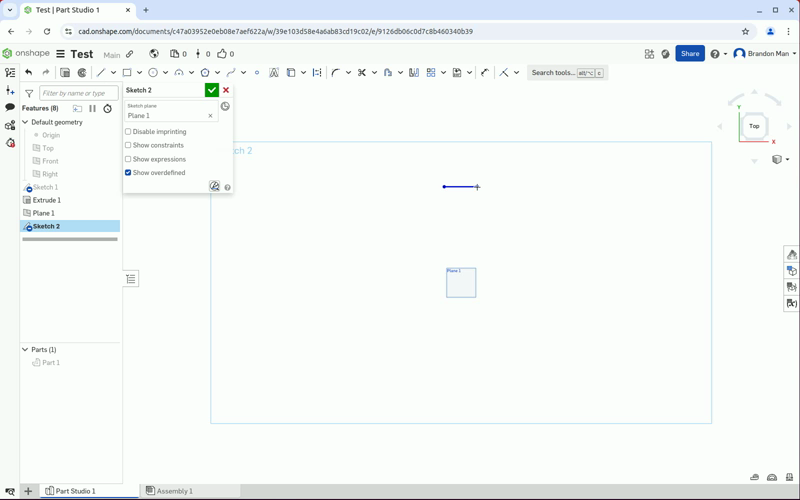
mouse_move(477, 186)
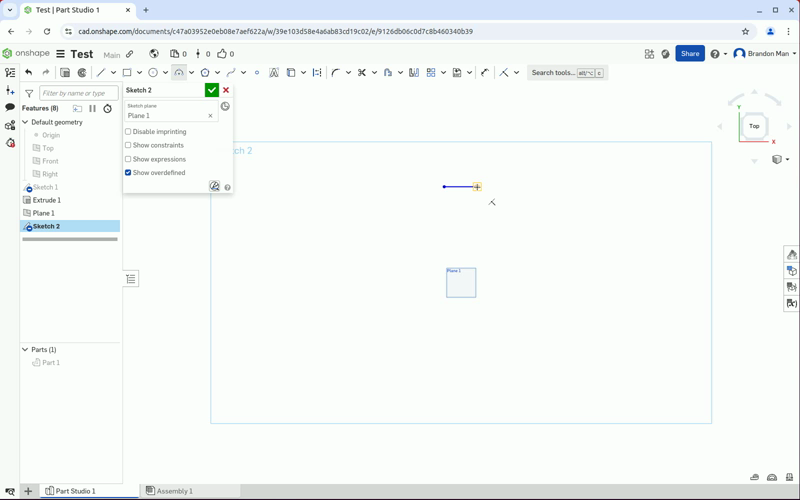
click(477, 186)
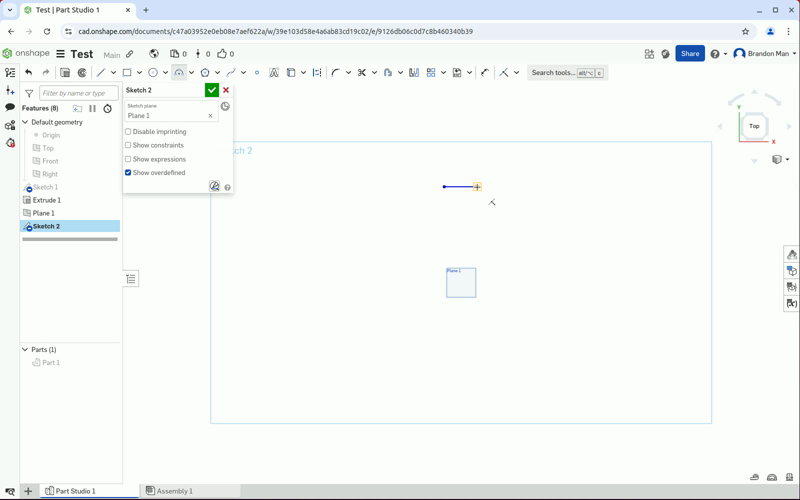
mouse_move(444, 186)
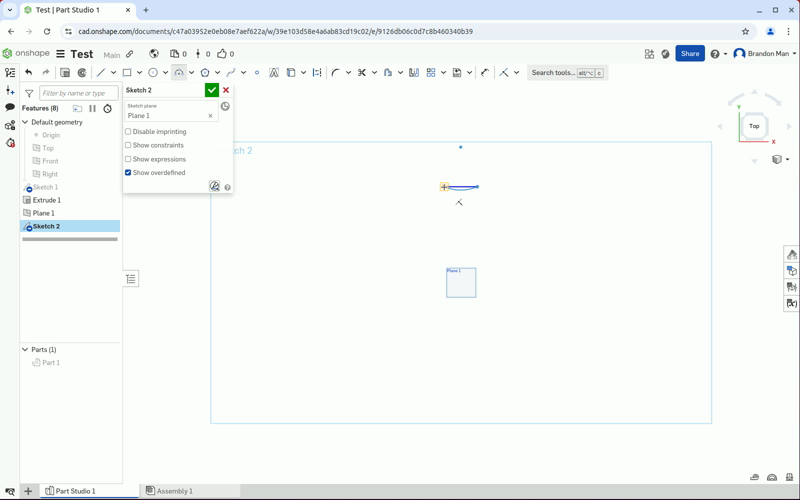
click(444, 186)
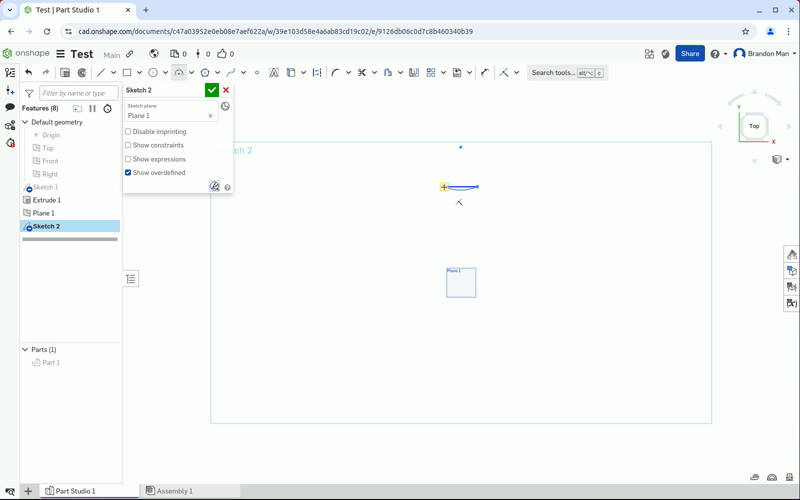
key_down(shift)
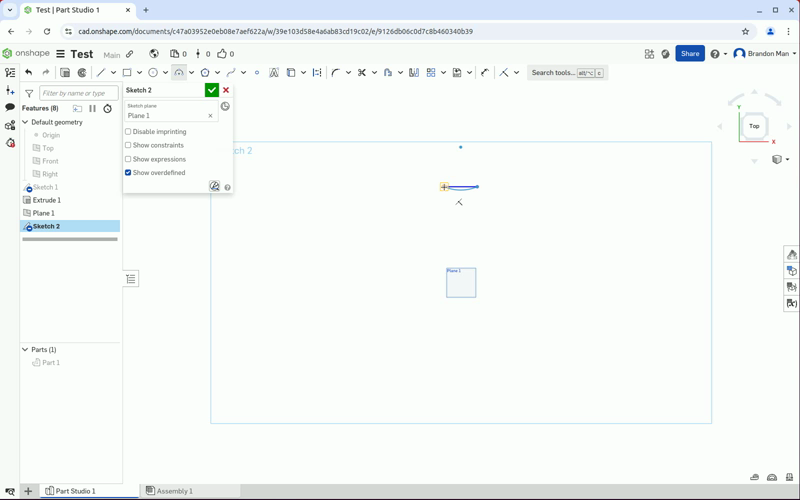
mouse_move(460, 170)
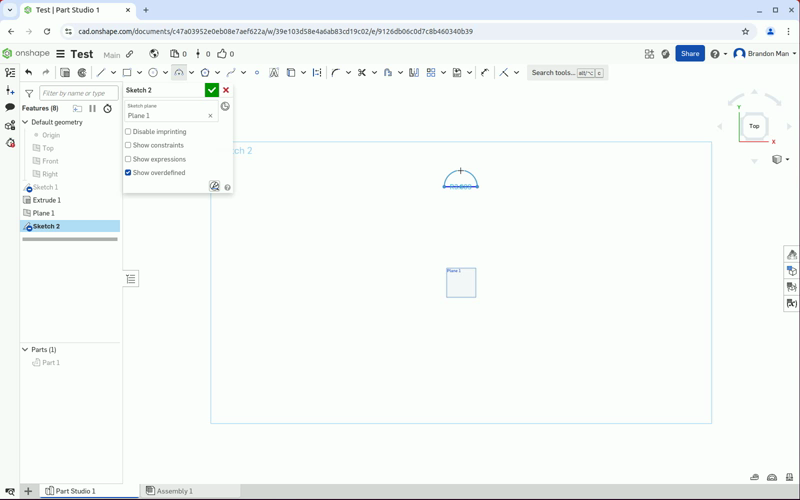
click(460, 170)
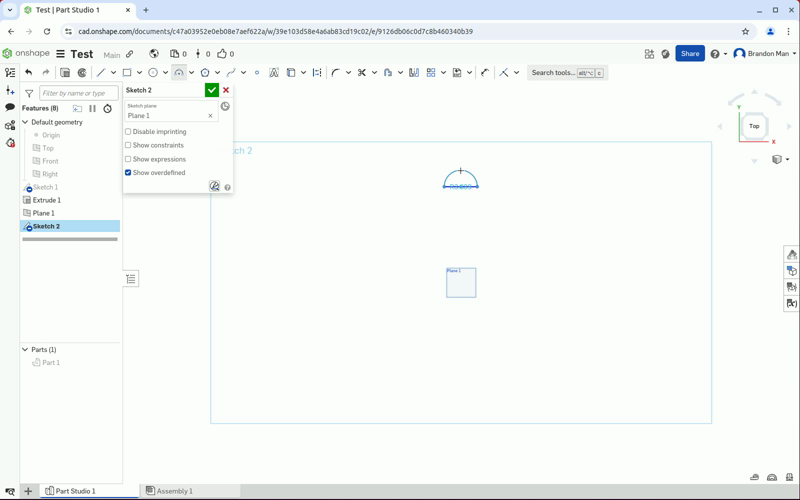
key_up(shift)
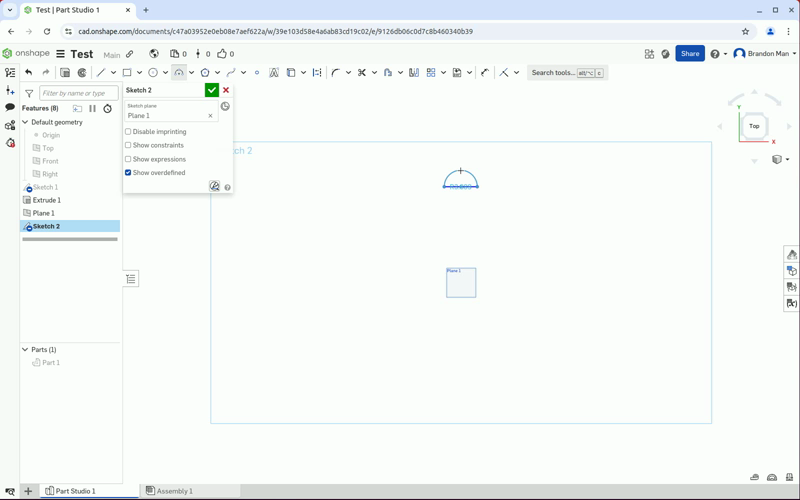
key(esc)
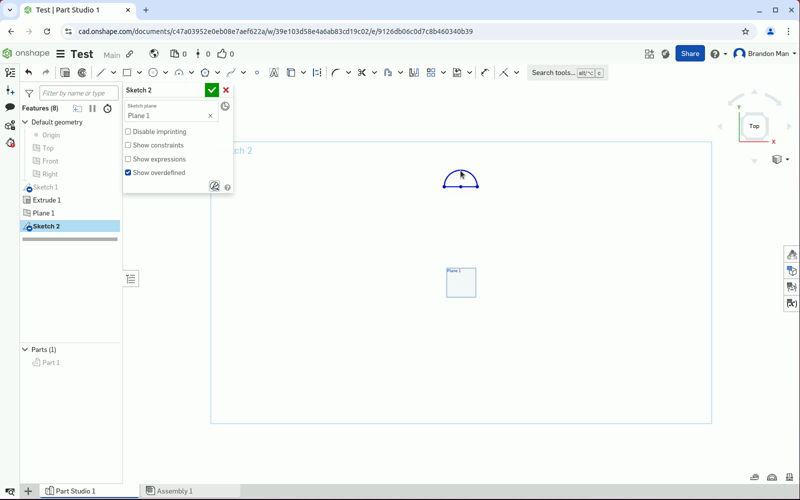
mouse_move(462, 177)
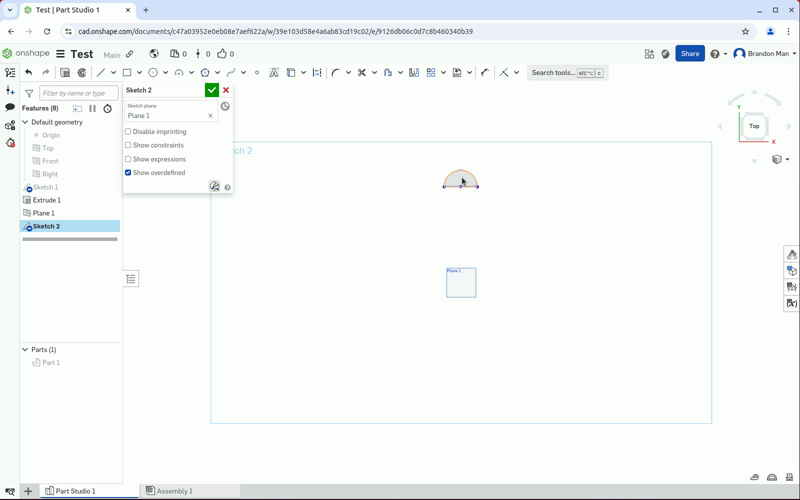
scroll(6)
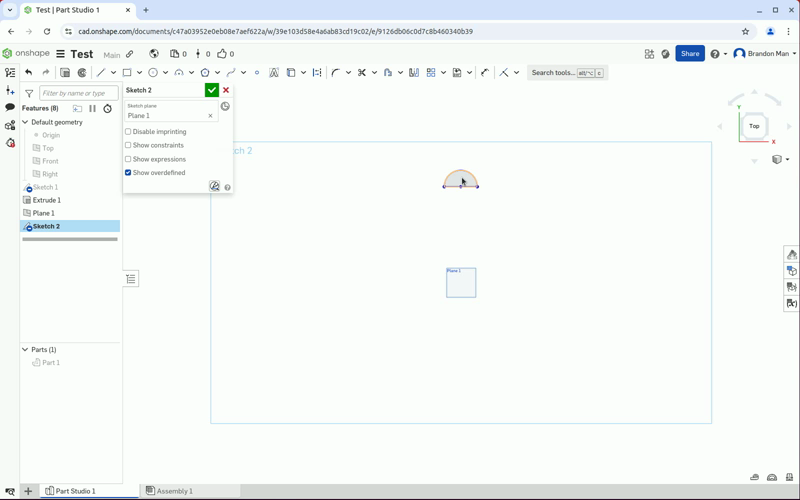
scroll(6)
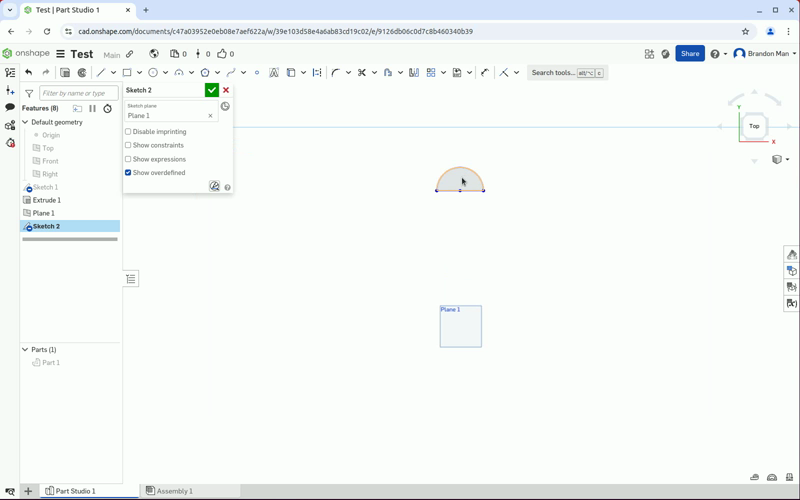
scroll(6)
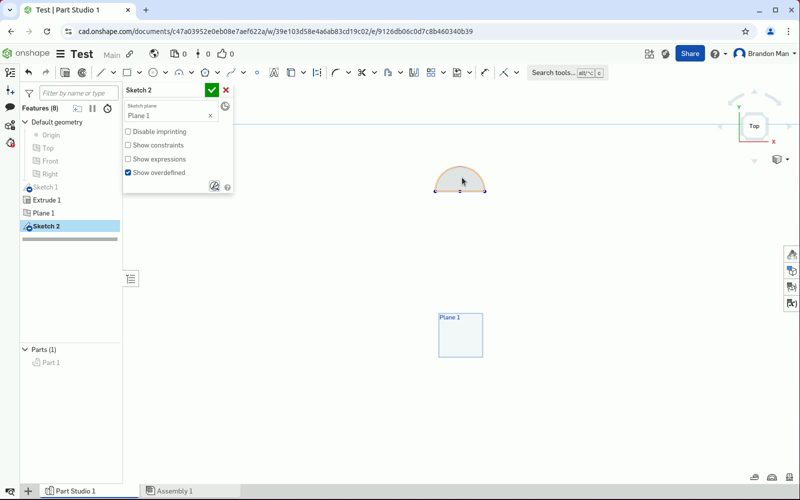
scroll(6)
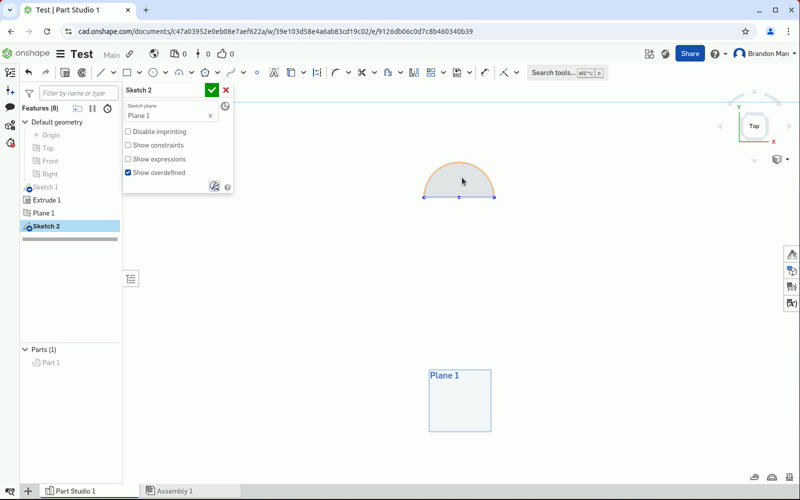
scroll(6)
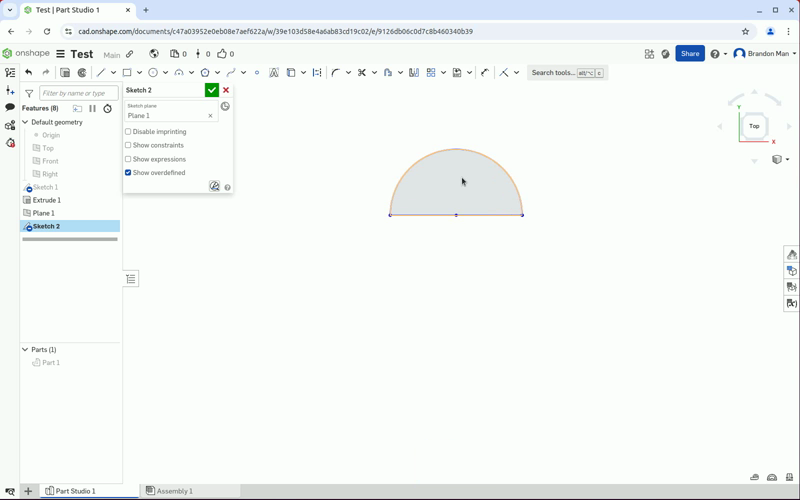
scroll(6)
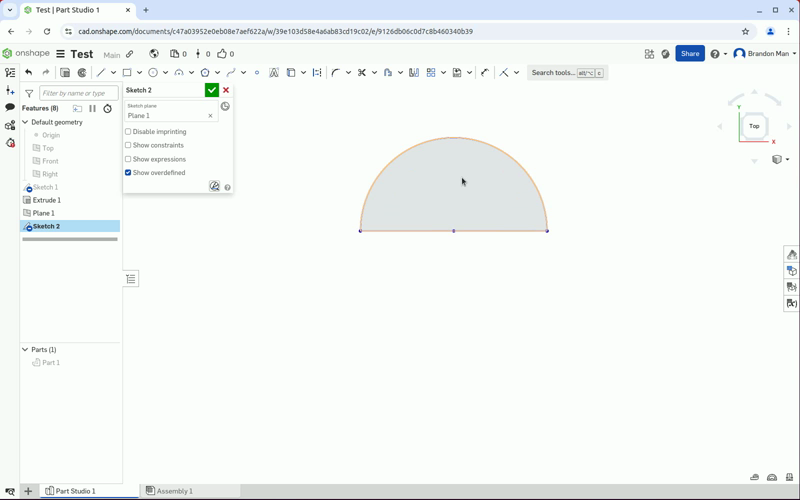
scroll(6)
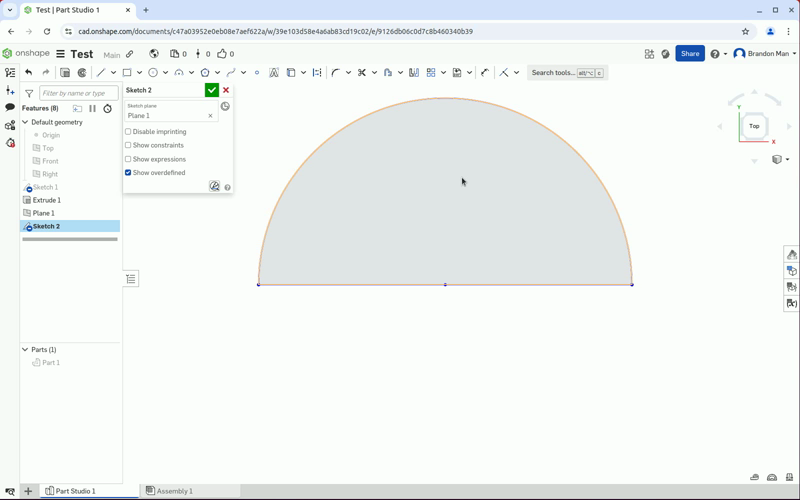
click(462, 177)
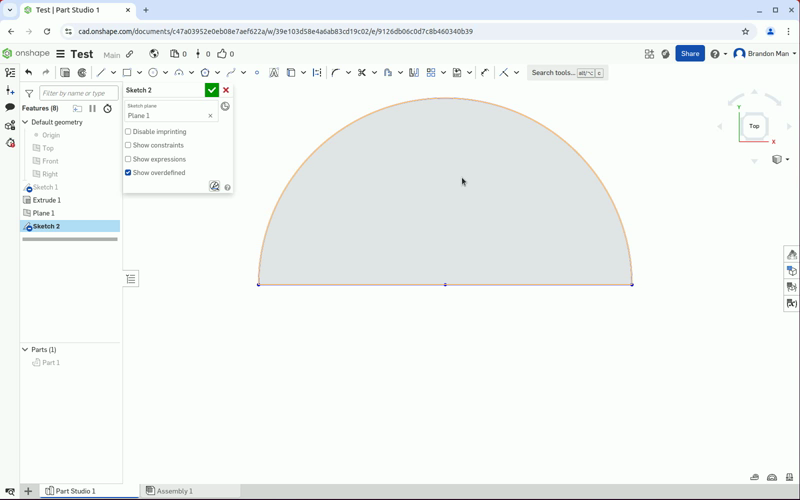
scroll(-6)
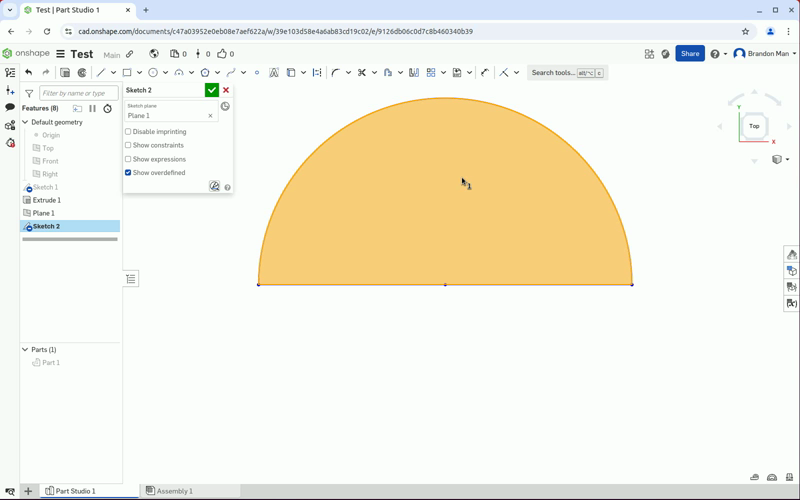
scroll(-6)
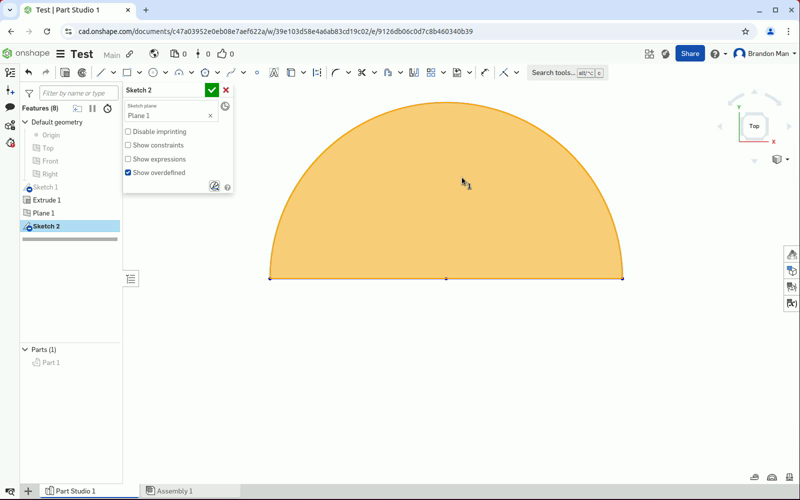
scroll(-6)
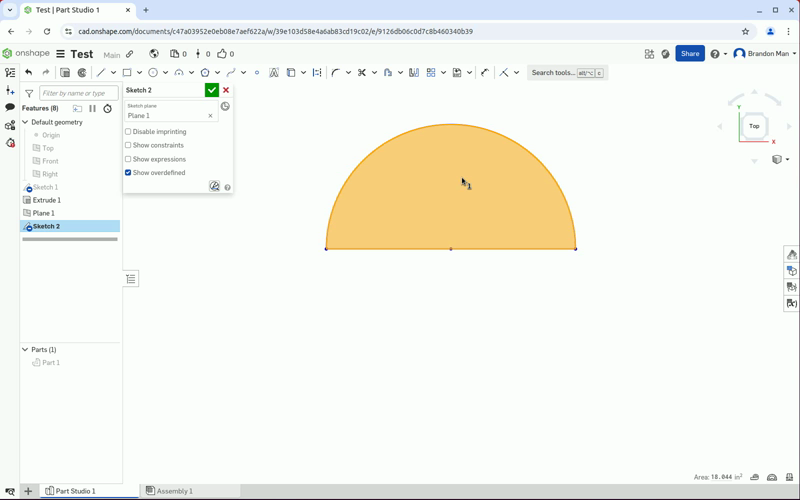
scroll(-6)
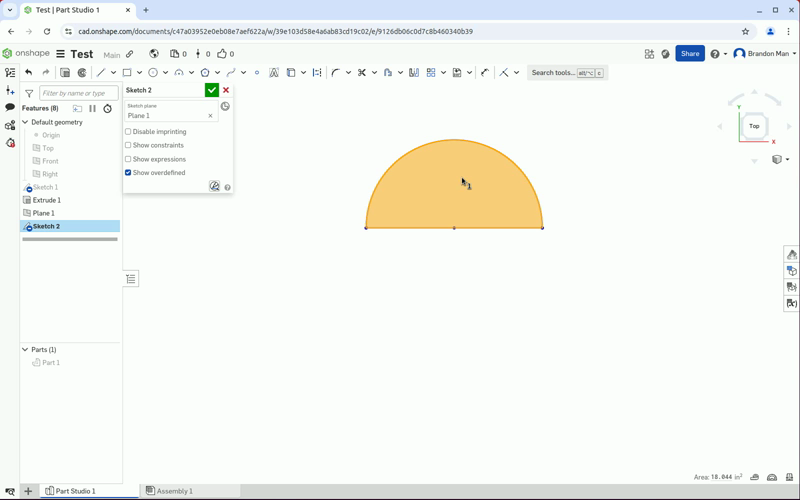
scroll(-6)
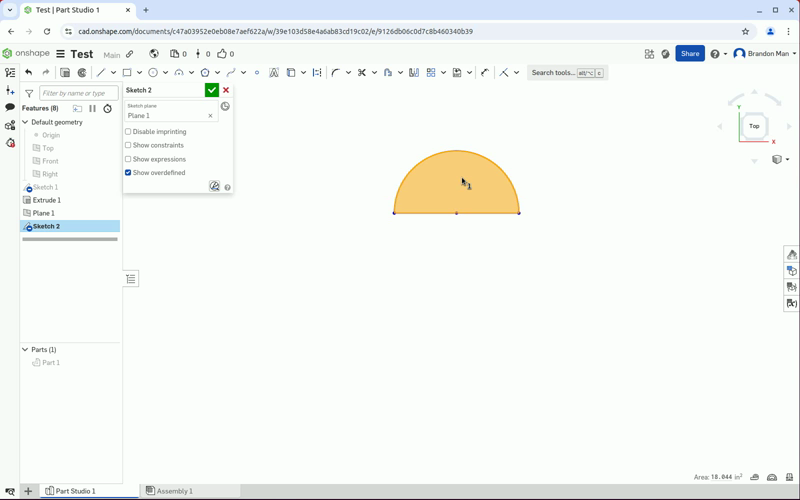
scroll(-6)
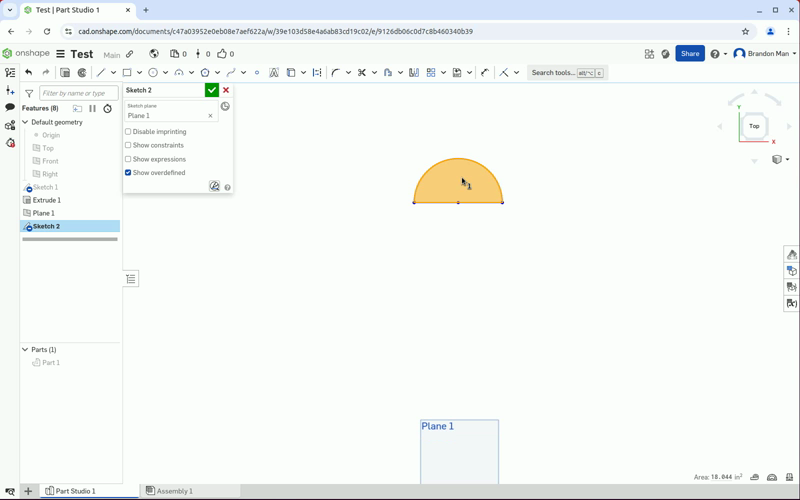
scroll(-6)
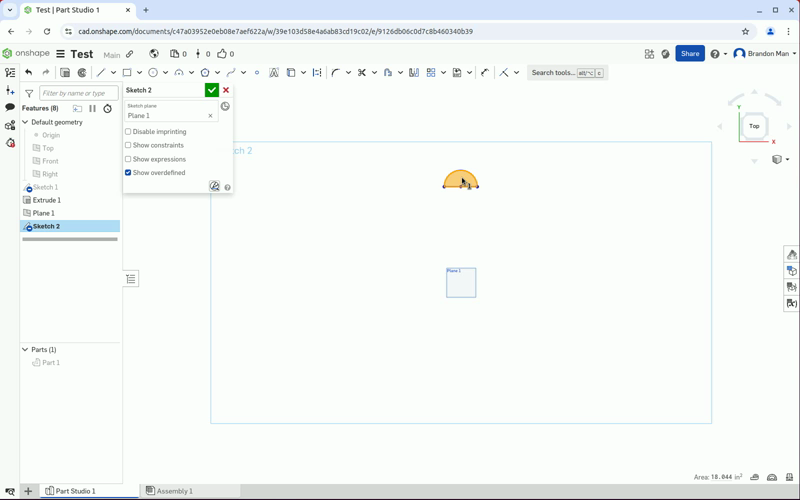
mouse_move(73, 352)
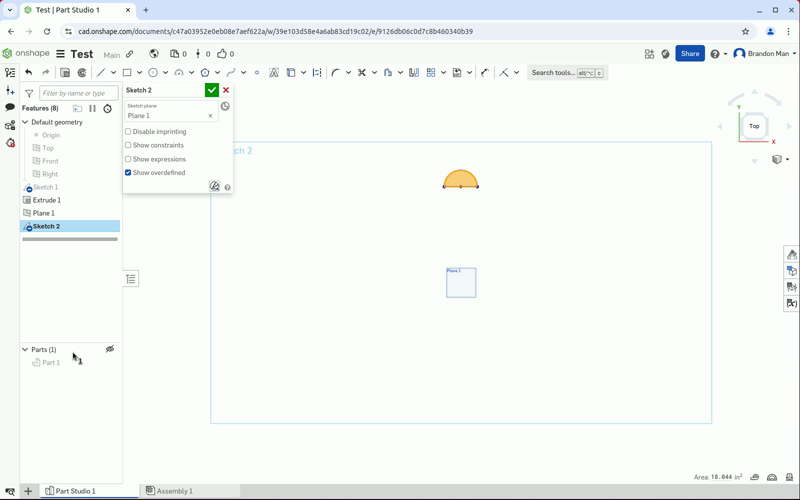
key(shift+y)
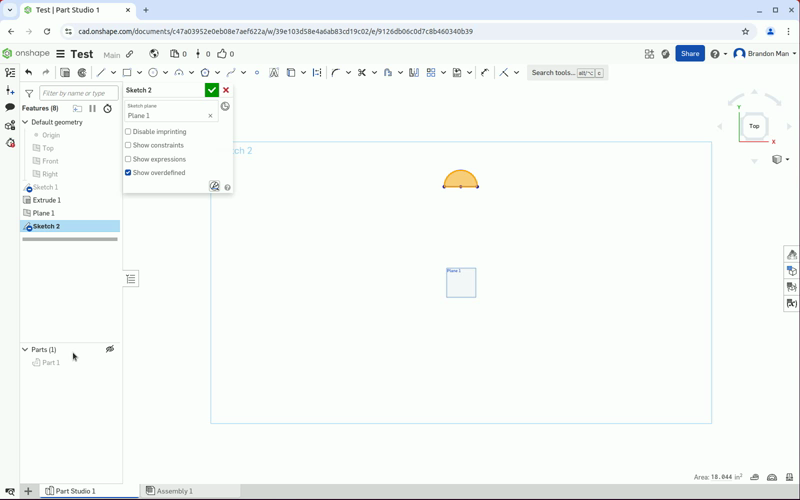
key(shift+e)
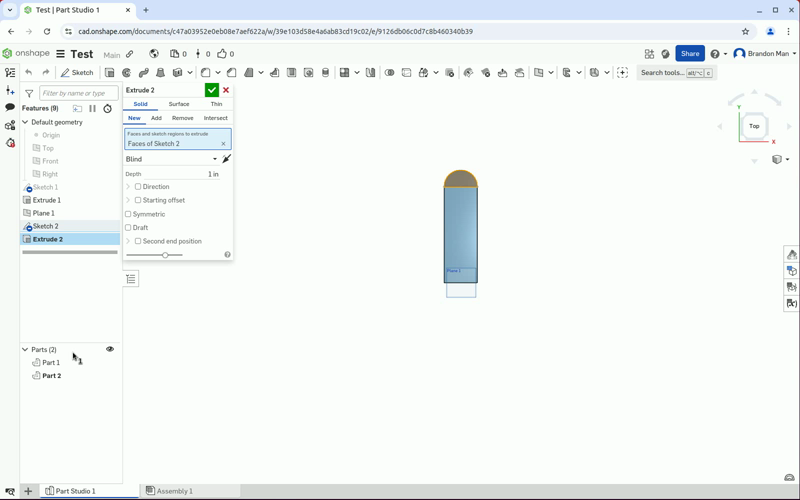
mouse_move(143, 106)
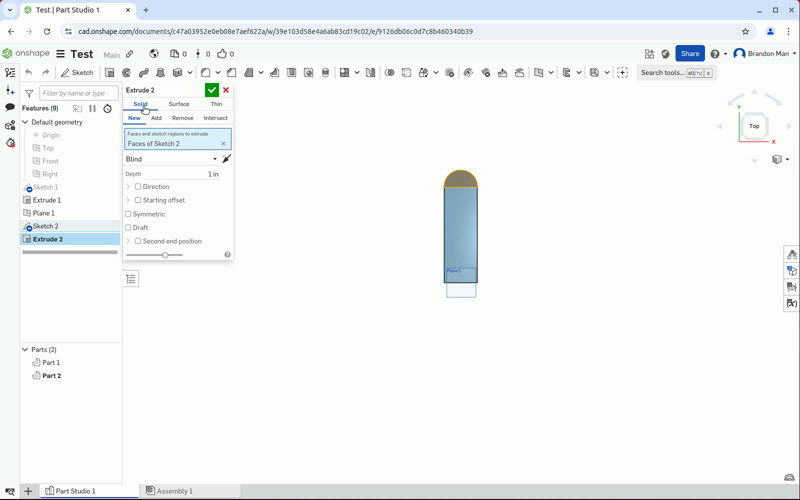
click(143, 106)
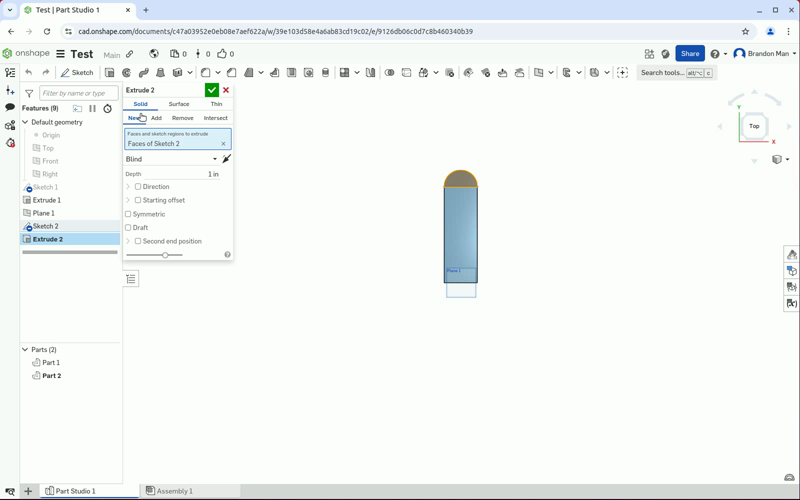
mouse_move(137, 120)
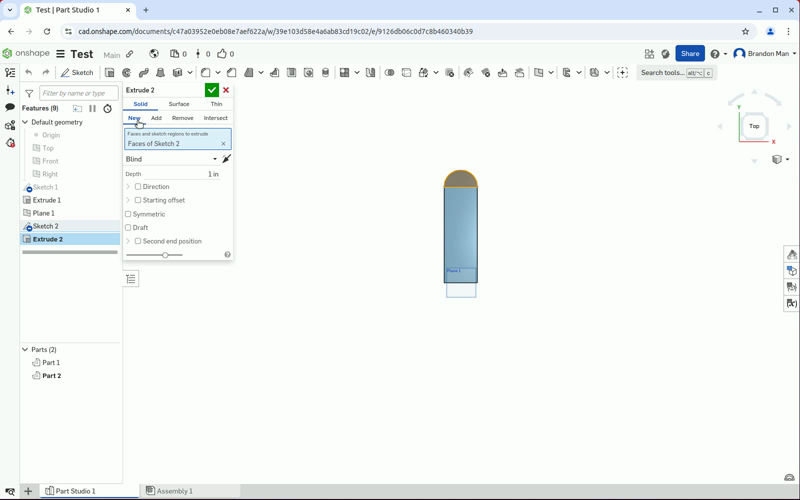
click(137, 120)
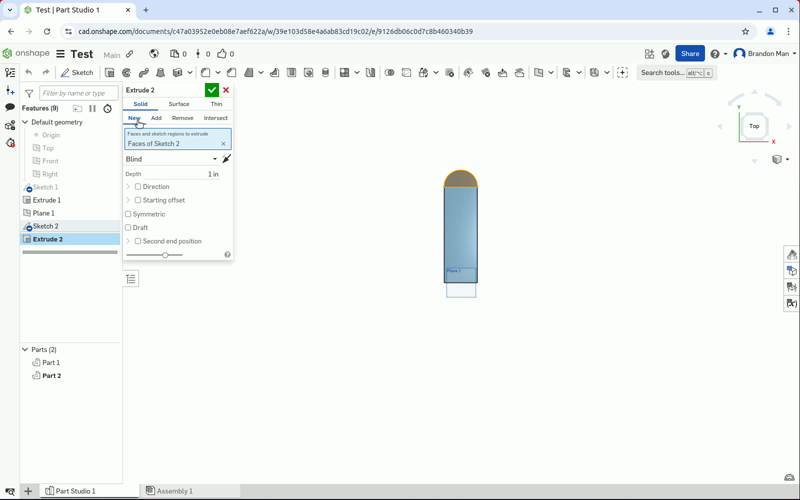
key(tab, 4)
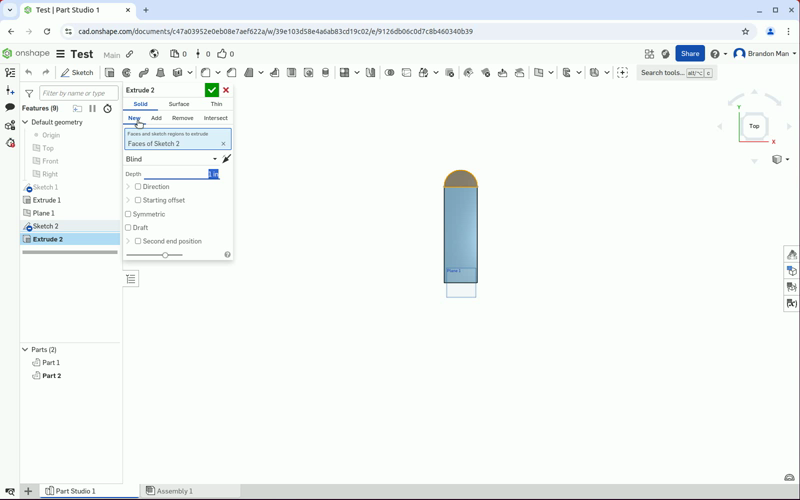
text(-5.777)
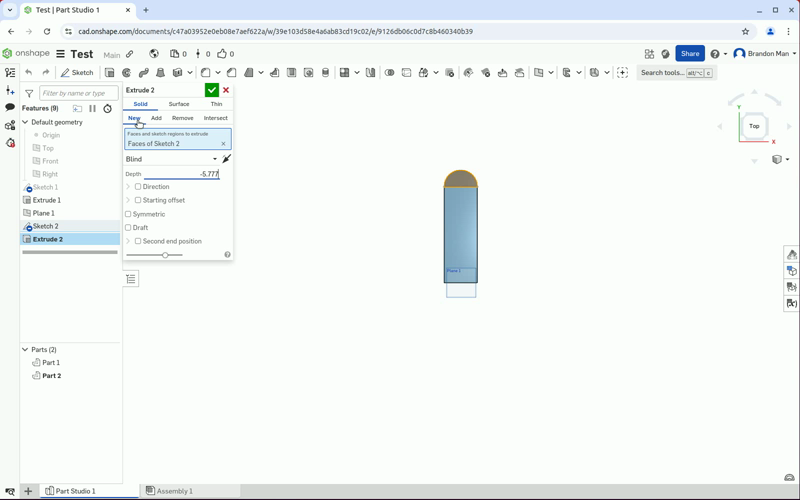
key(enter)
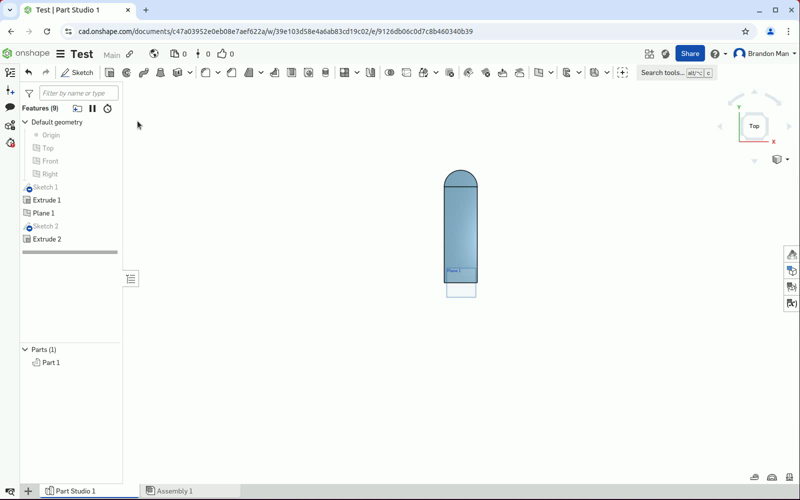
key(shift+h)
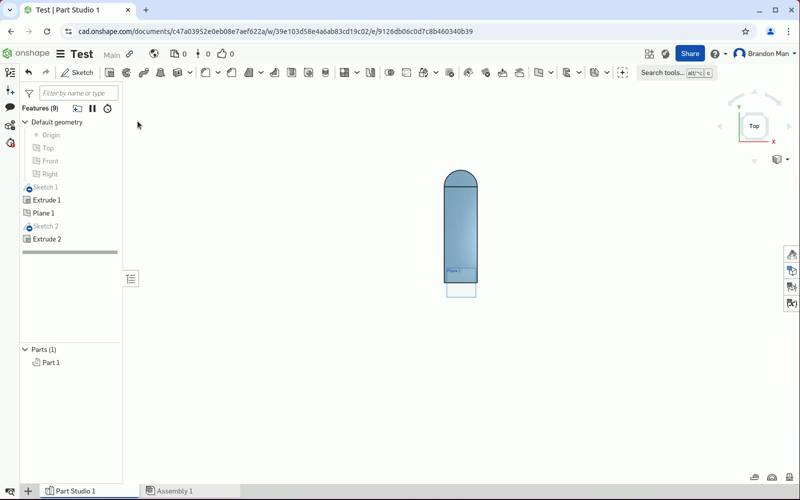
key(shift+h)
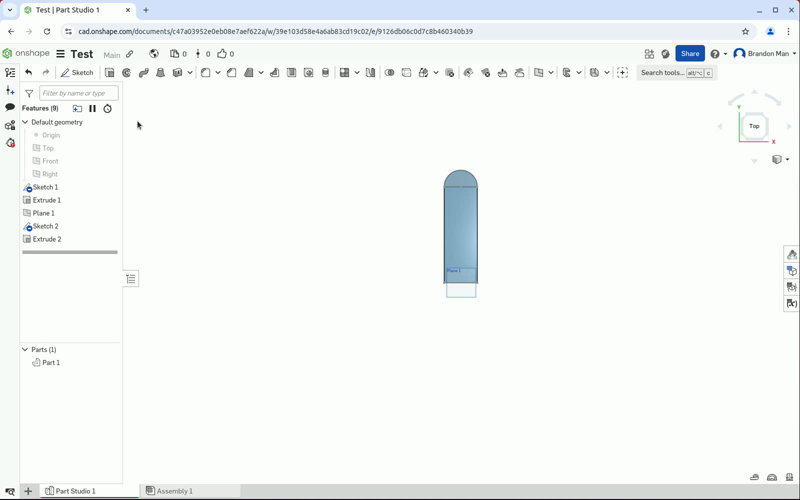
key(shift+7)
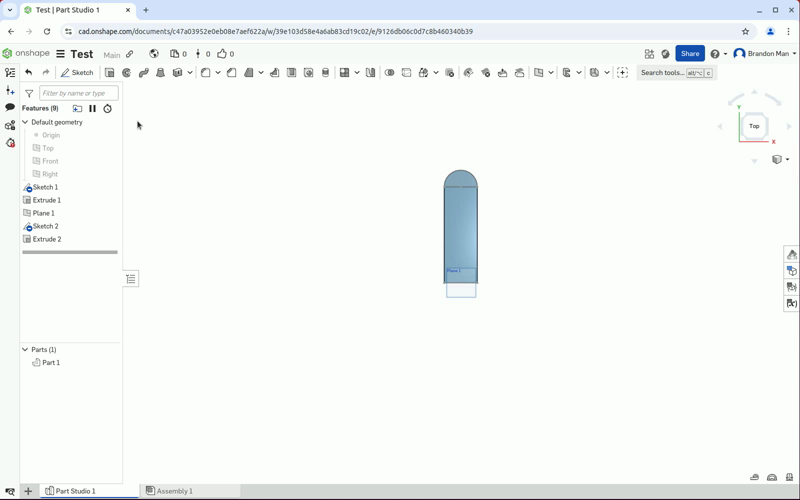
key(up, 3)
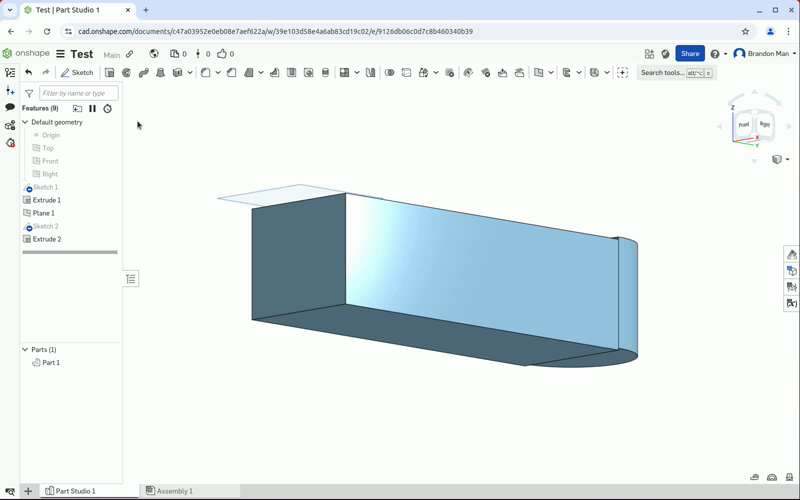
key(left, 3)
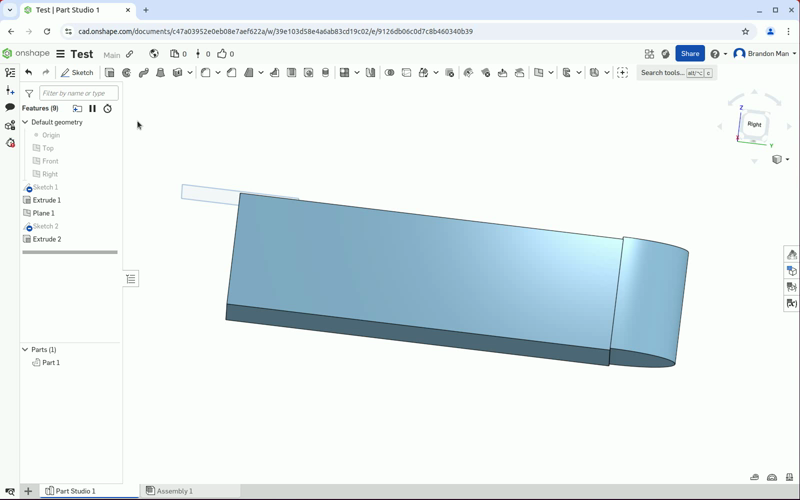
key(right, 3)
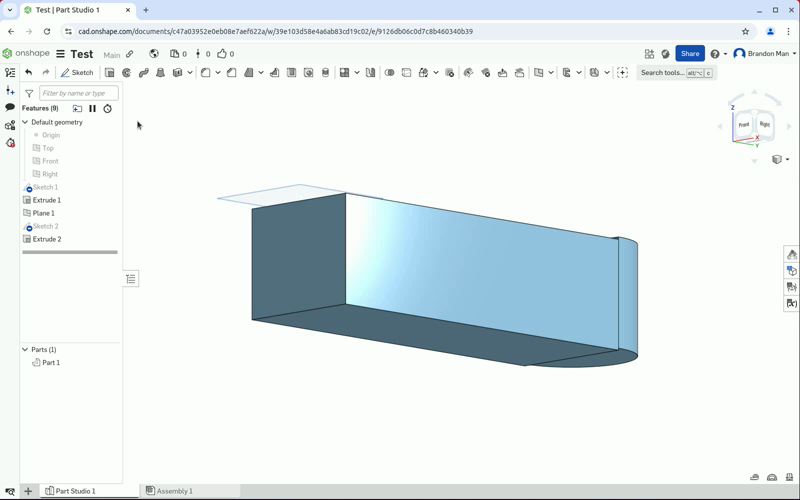
key(down, 3)
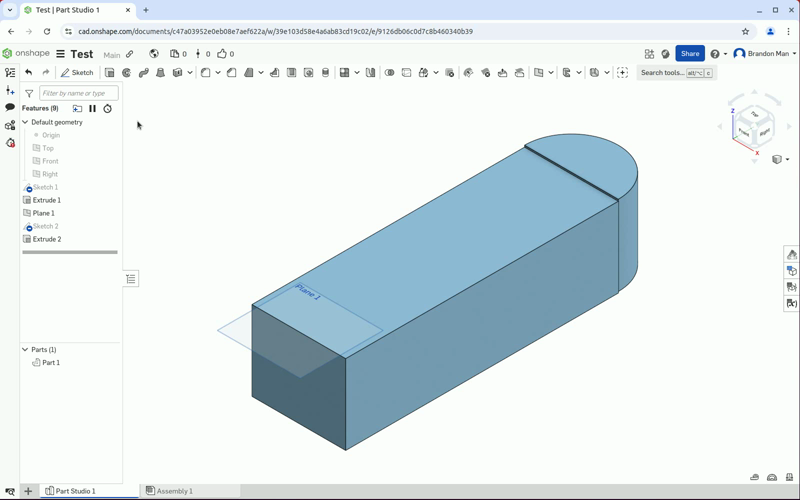
mouse_move(73, 189)
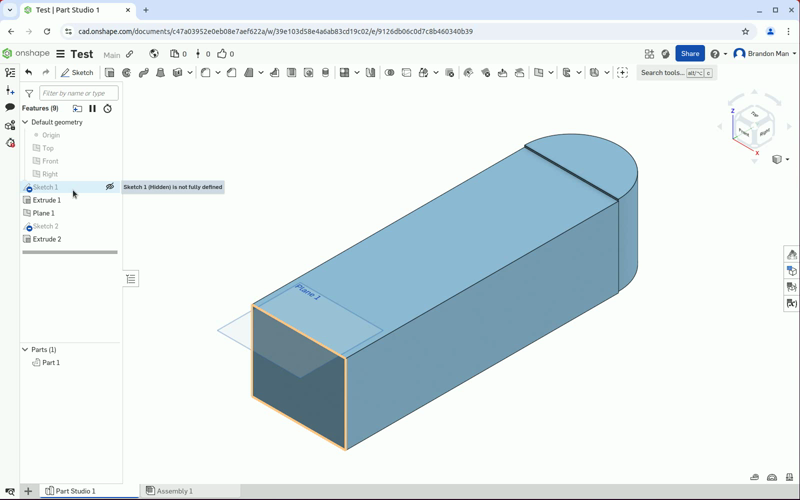
click(73, 189)